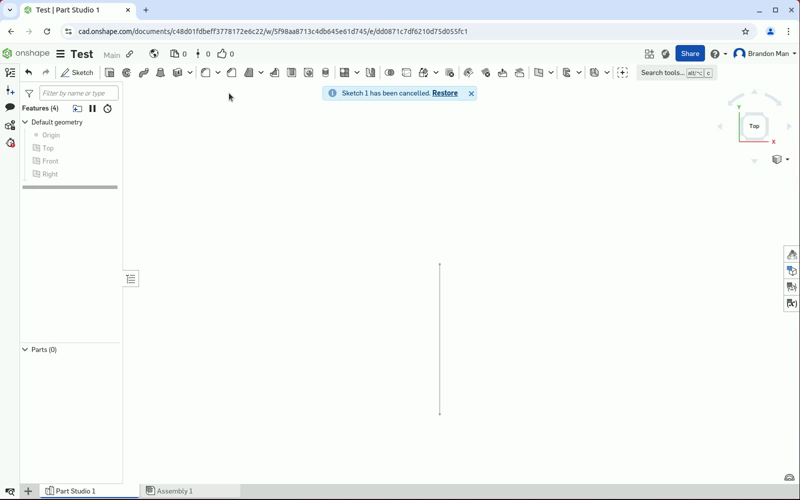
key(shift+h)
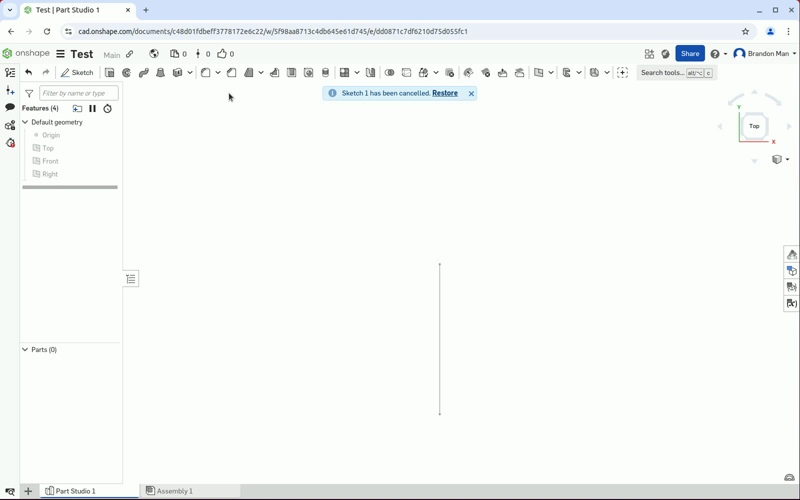
key(shift+s)
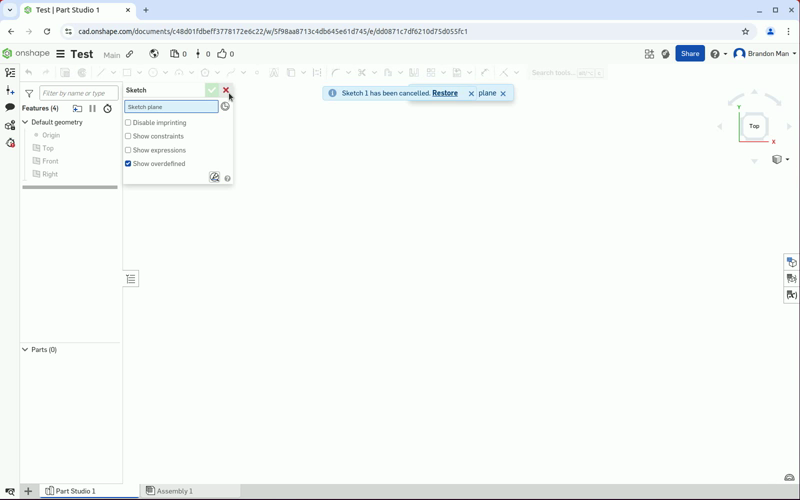
mouse_move(73, 150)
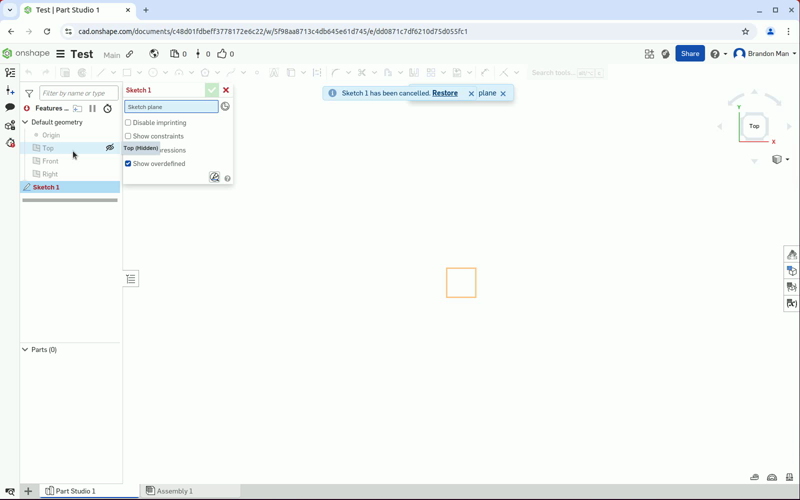
click(73, 150)
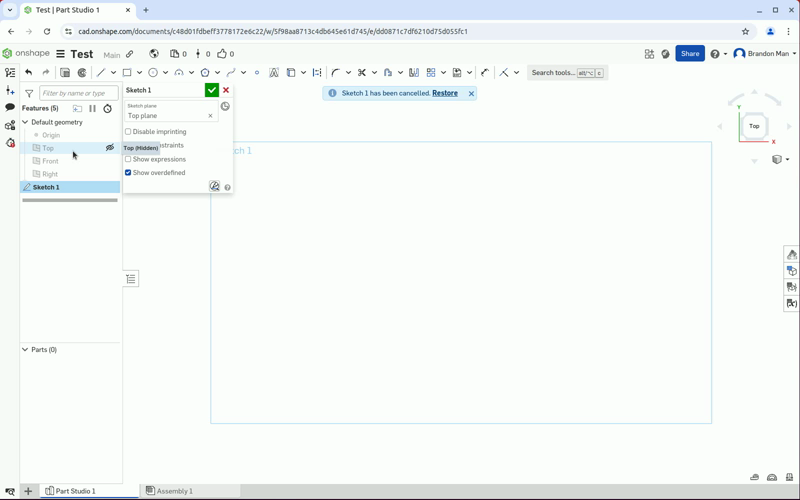
mouse_move(73, 352)
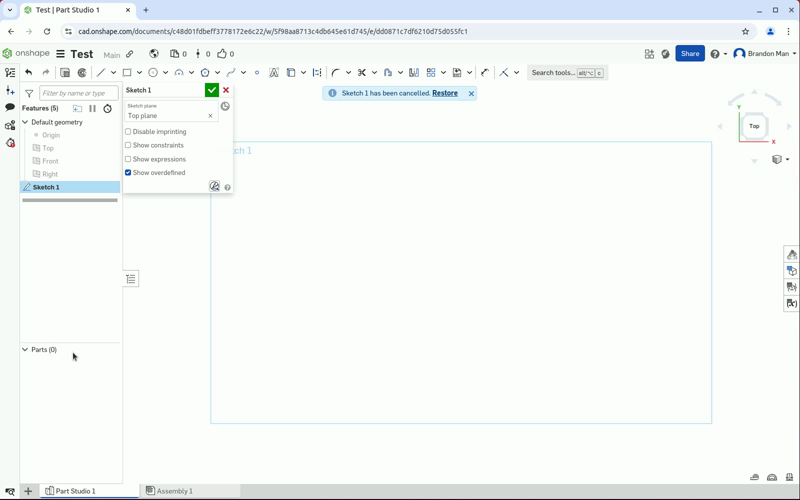
key(y)
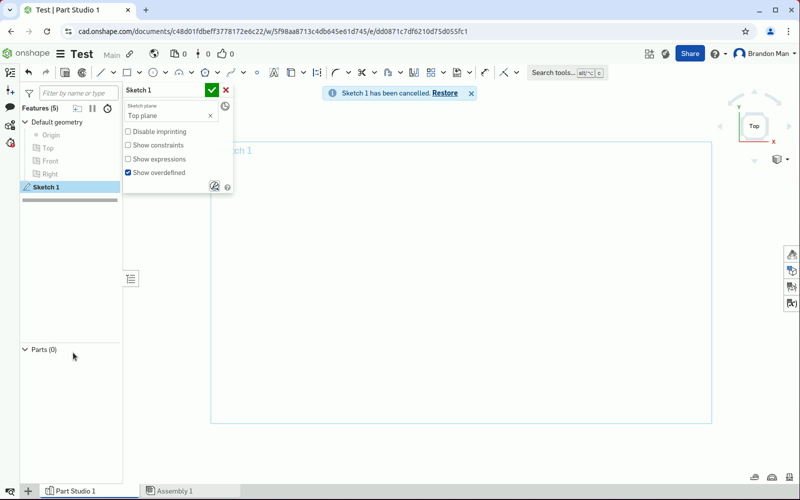
key(l)
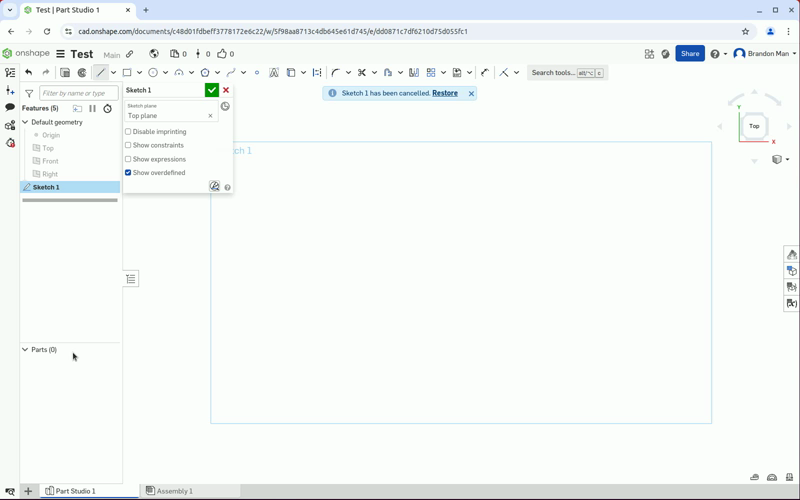
key_down(shift)
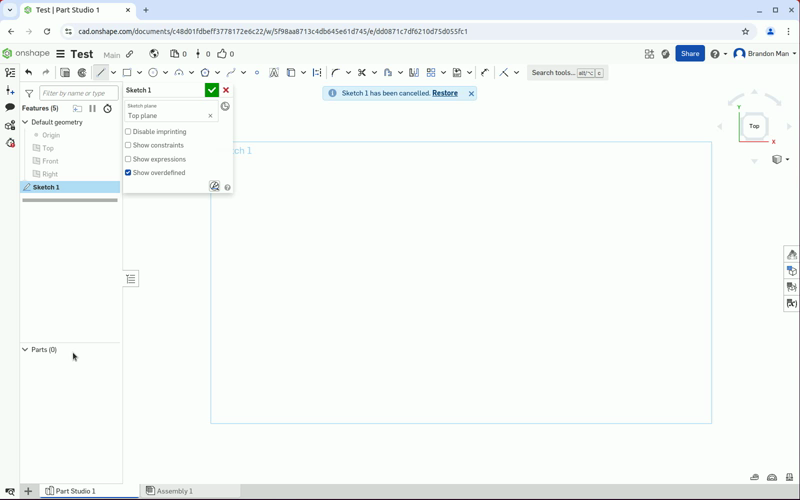
mouse_move(424, 336)
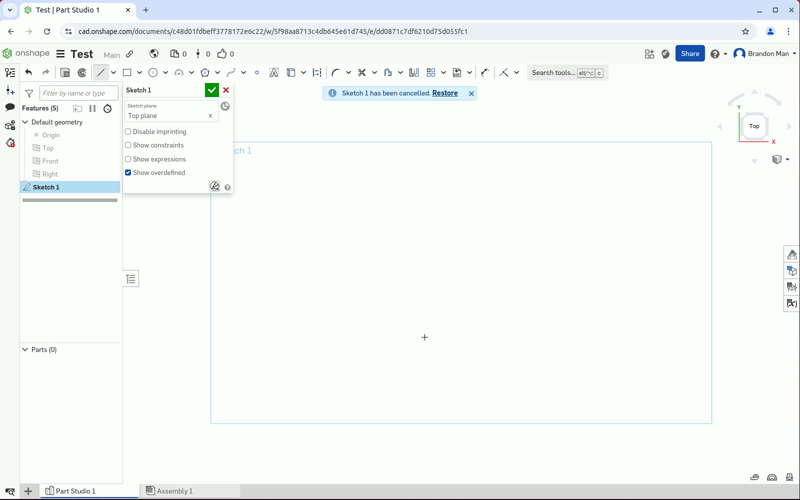
click(424, 336)
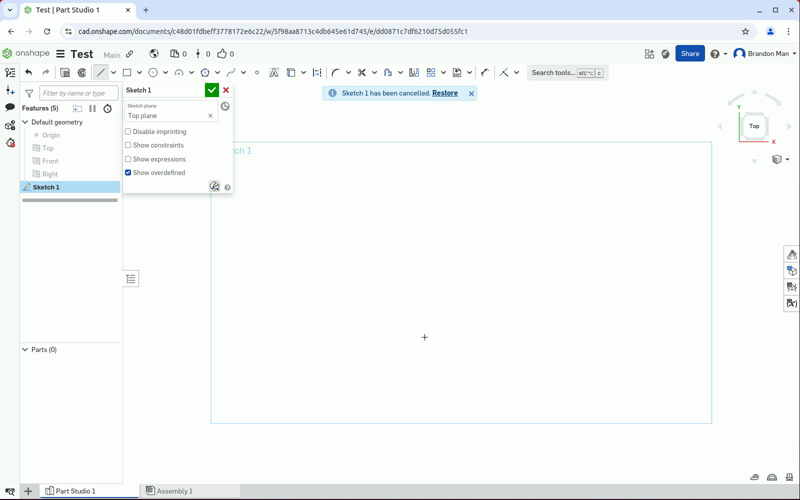
key_up(shift)
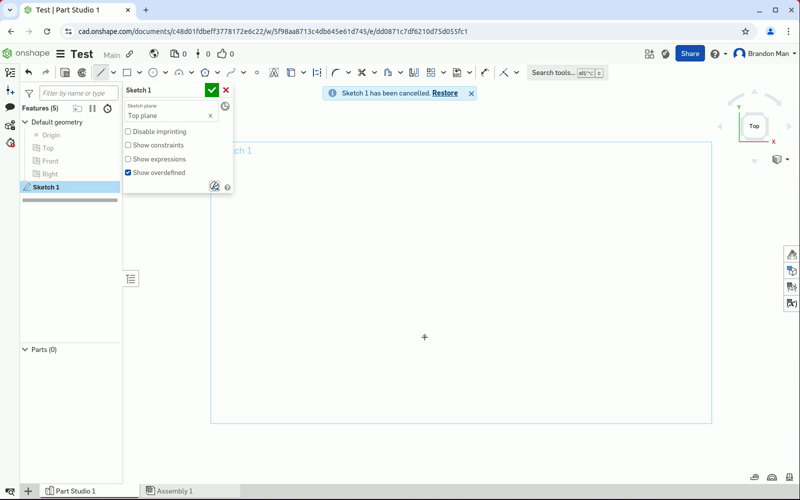
key_down(shift)
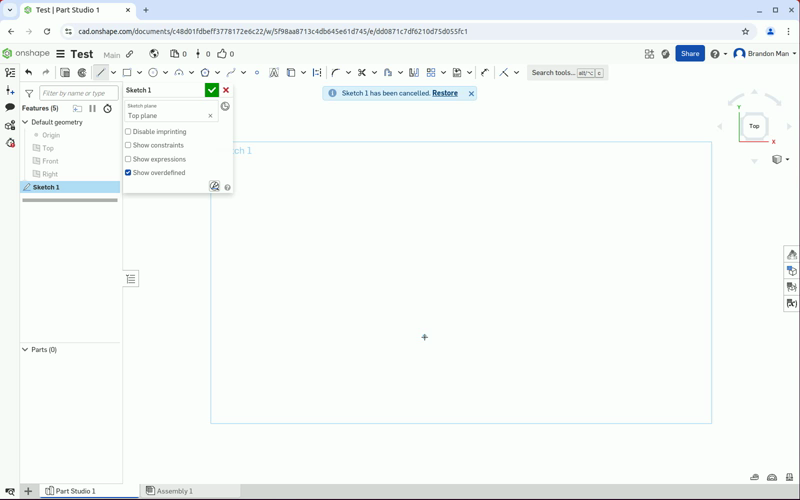
mouse_move(542, 336)
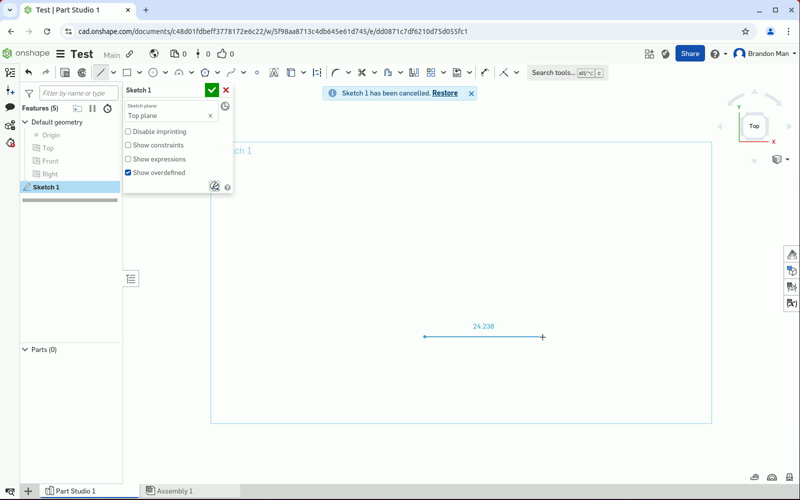
click(542, 336)
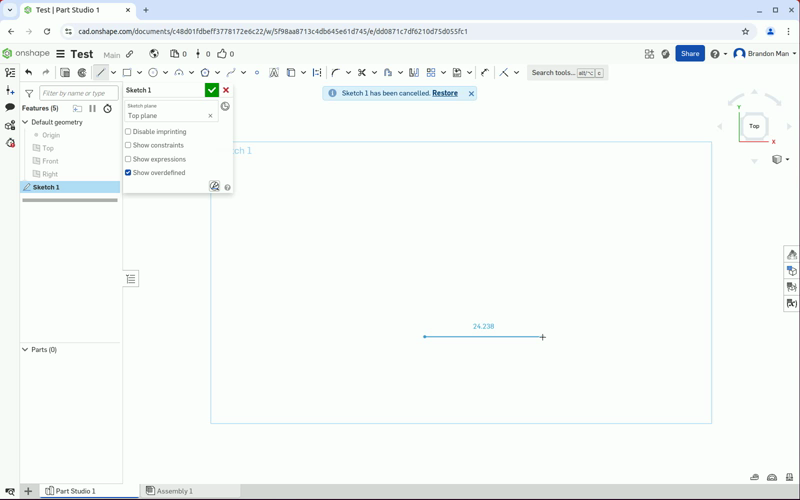
key_up(shift)
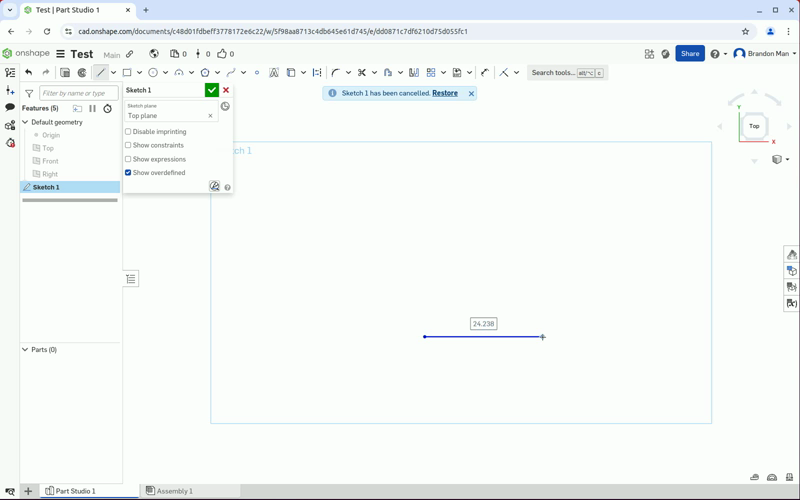
key_down(shift)
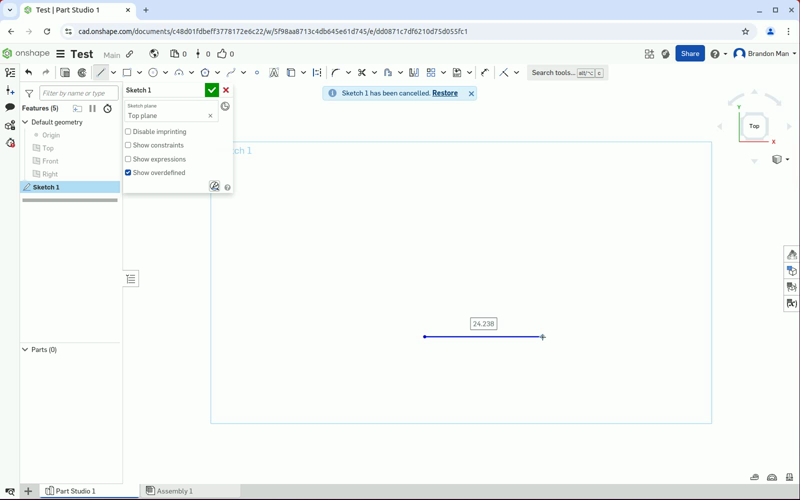
mouse_move(542, 218)
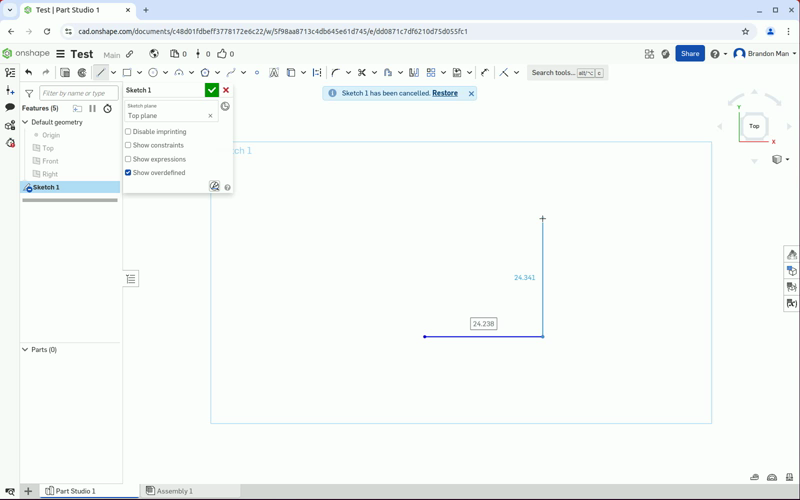
click(542, 218)
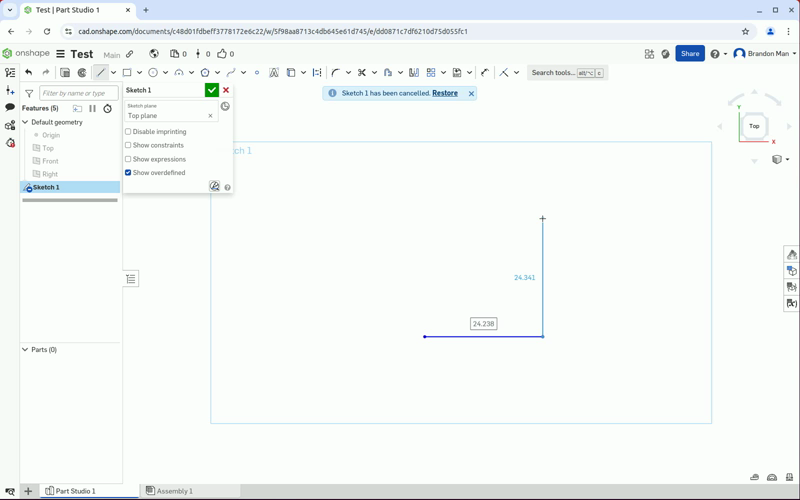
key_up(shift)
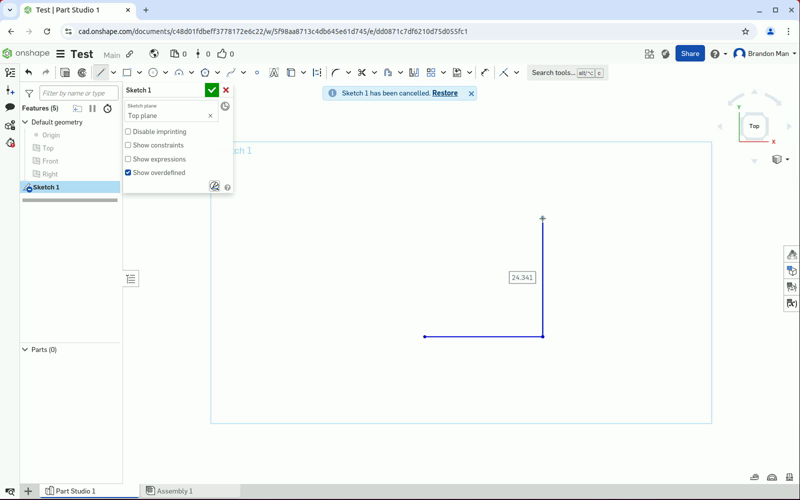
key_down(shift)
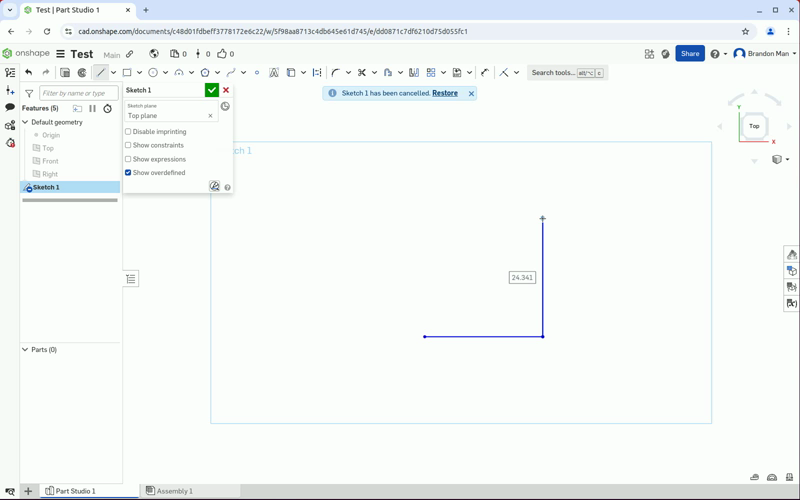
mouse_move(424, 218)
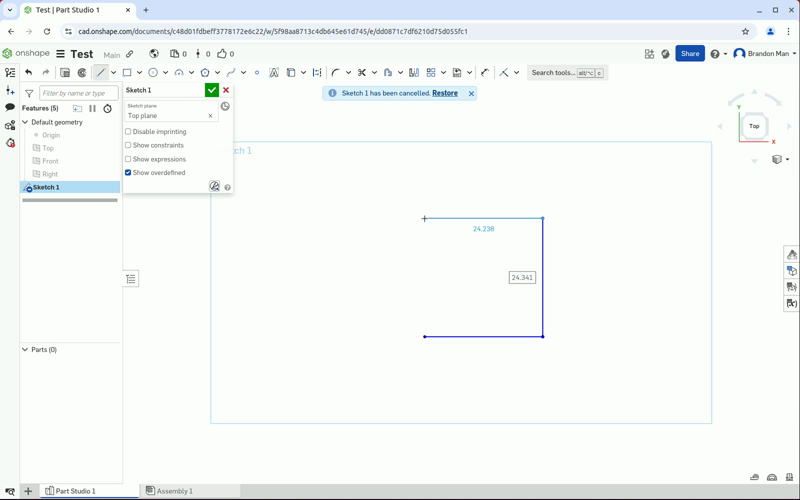
click(424, 218)
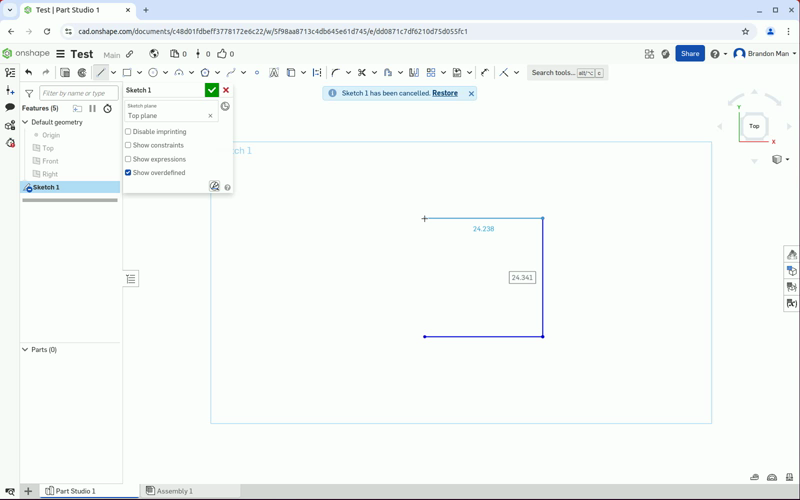
key_up(shift)
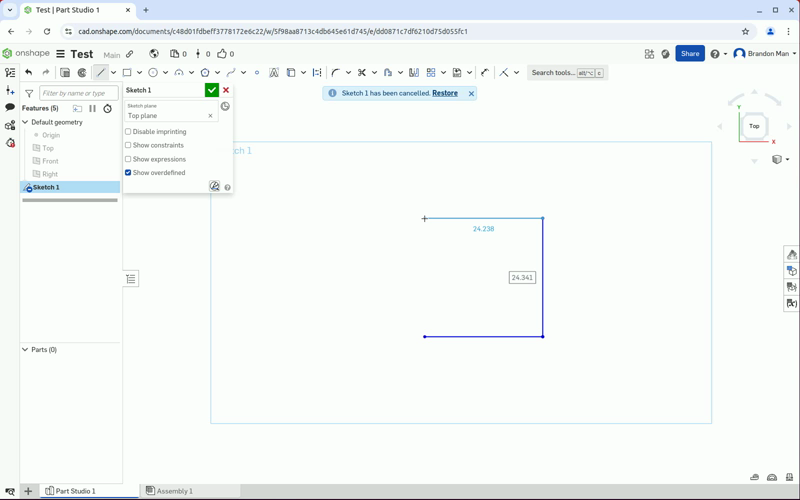
key_down(shift)
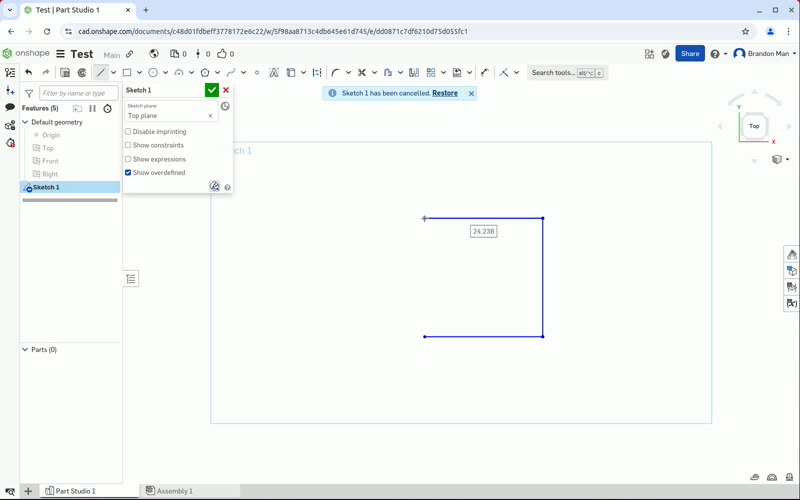
mouse_move(424, 336)
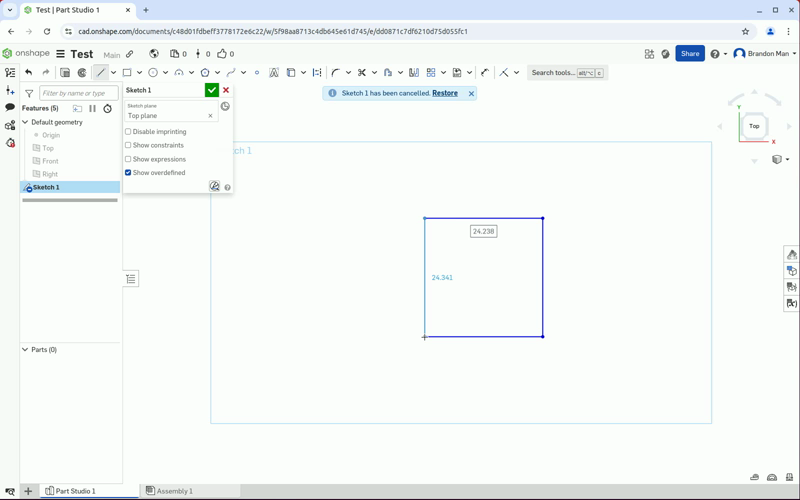
key_up(shift)
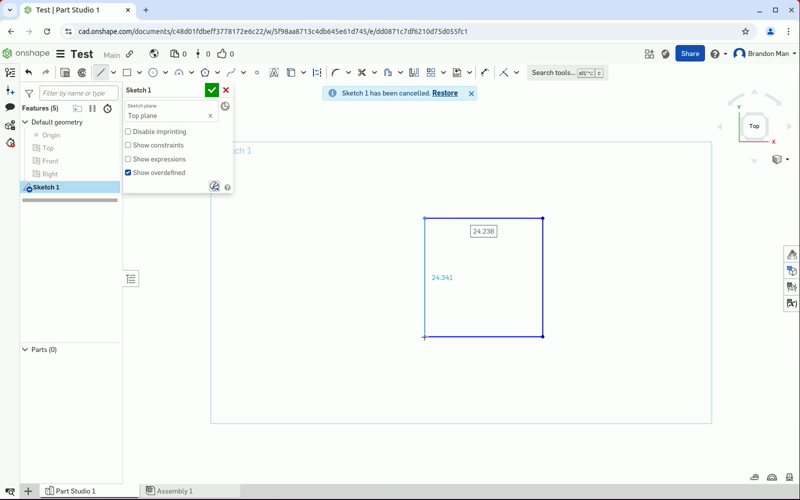
click(424, 336)
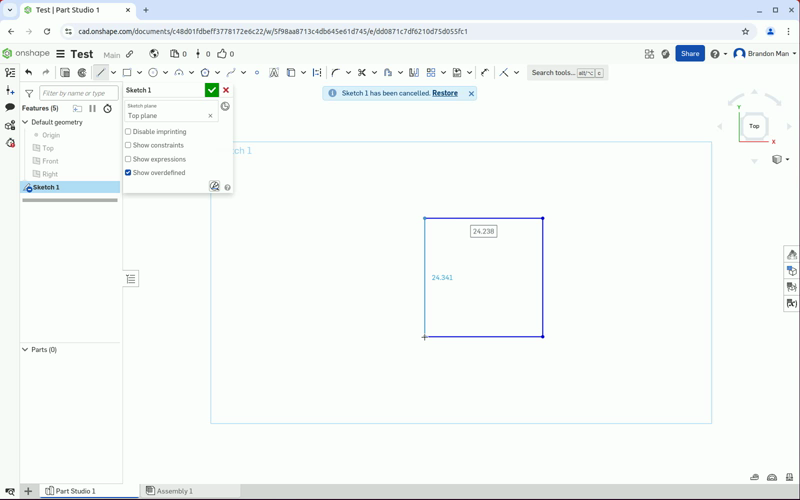
key(esc)
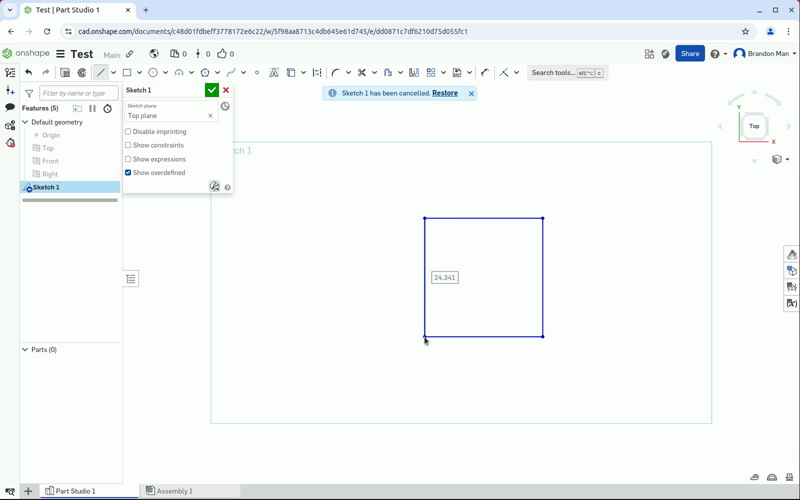
key(c)
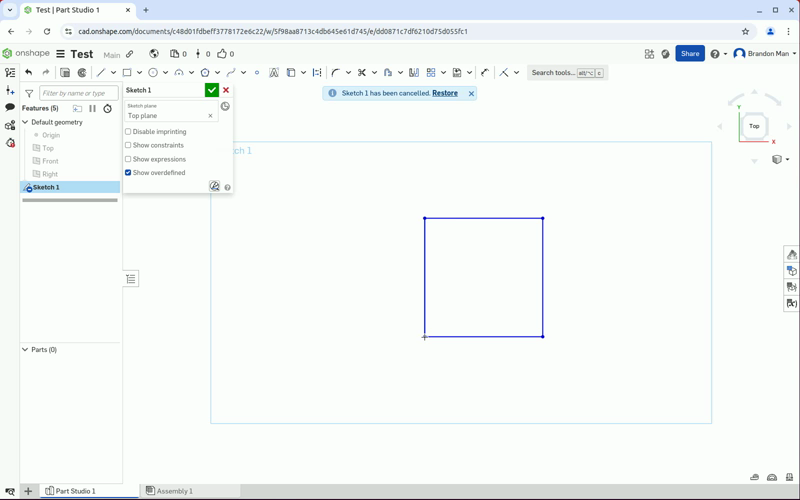
key_down(shift)
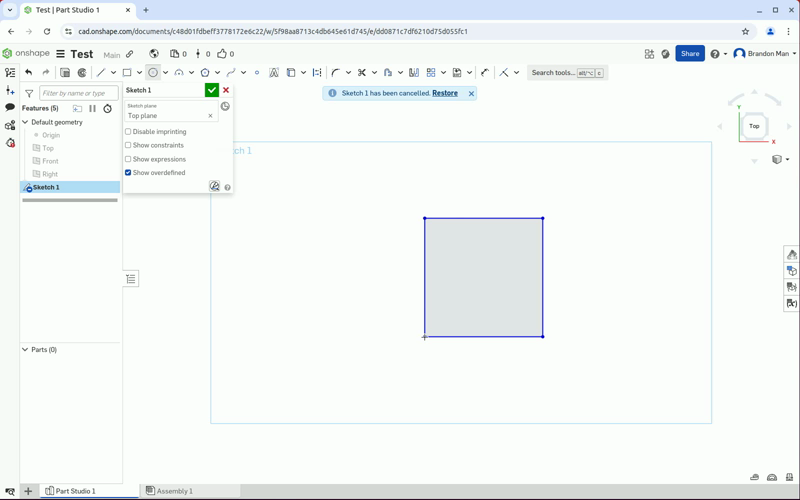
mouse_move(454, 276)
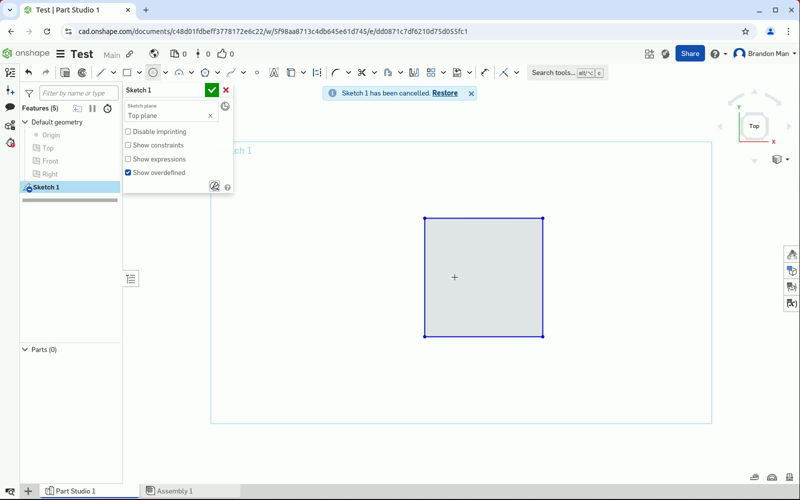
click(454, 276)
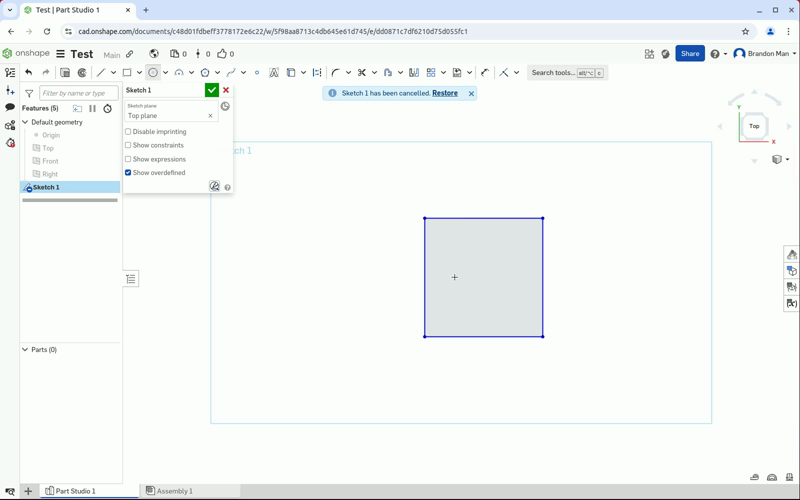
key_up(shift)
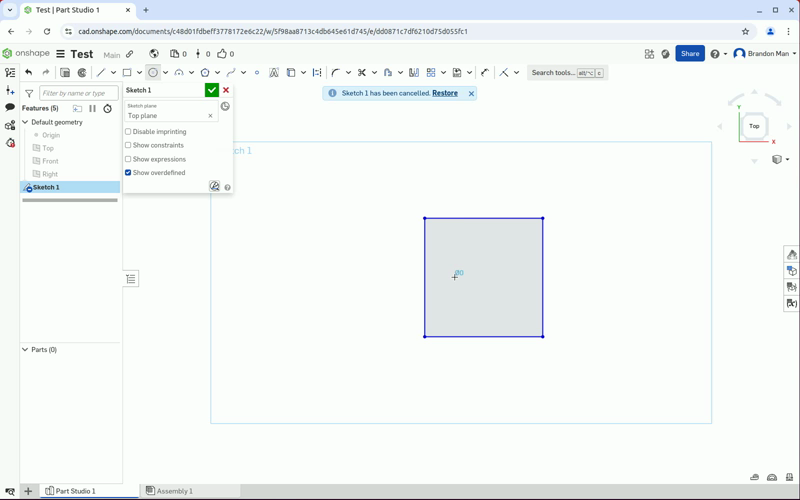
mouse_move(469, 276)
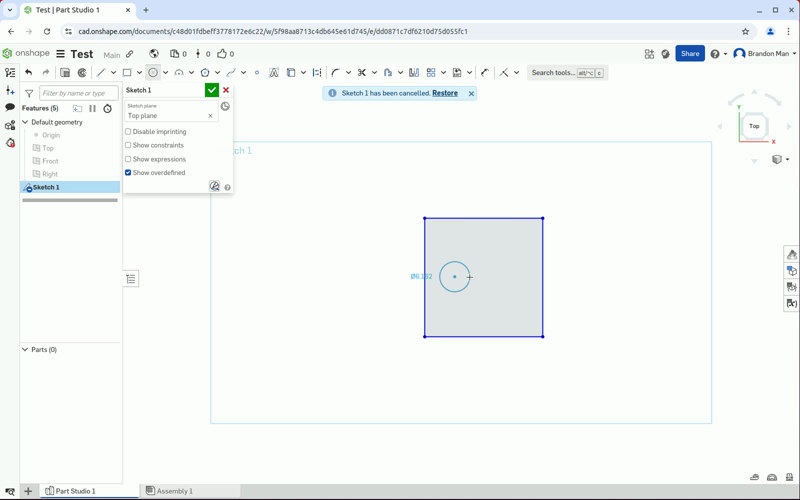
click(469, 276)
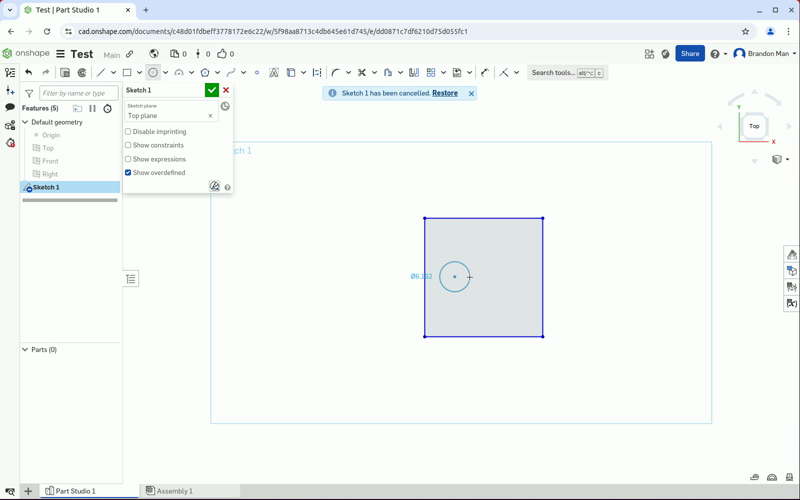
key(esc)
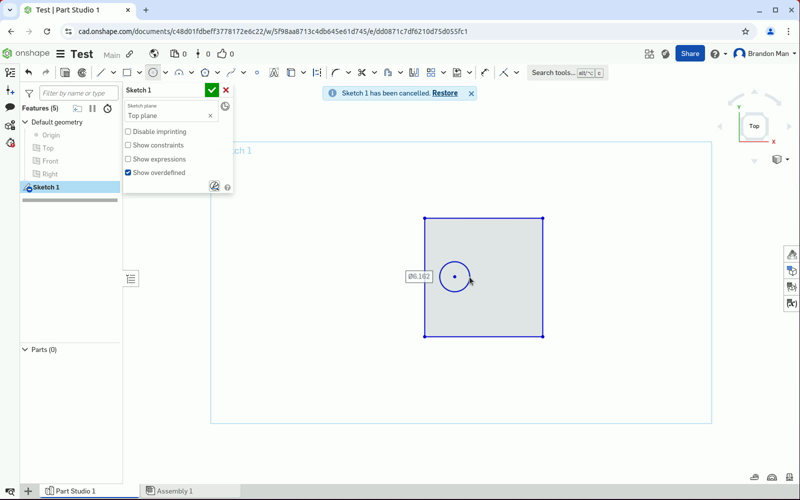
key(c)
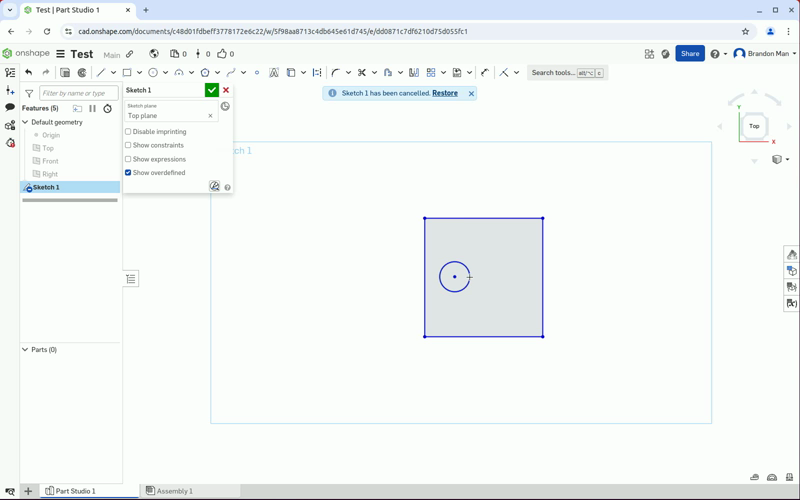
key_down(shift)
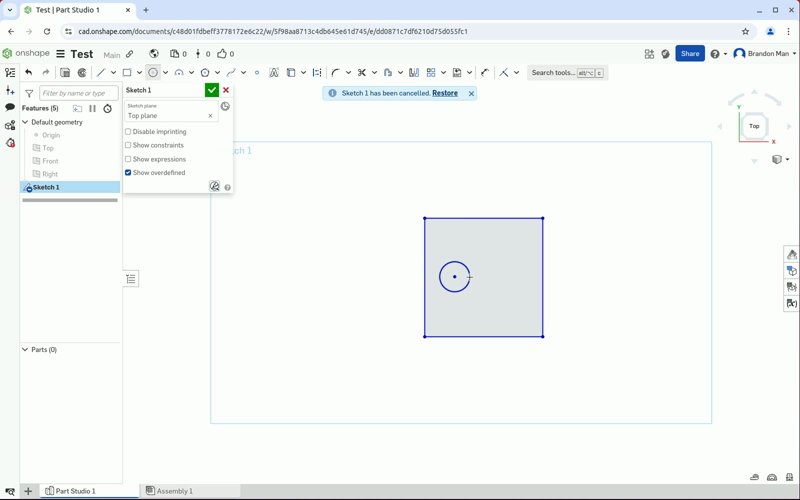
mouse_move(513, 276)
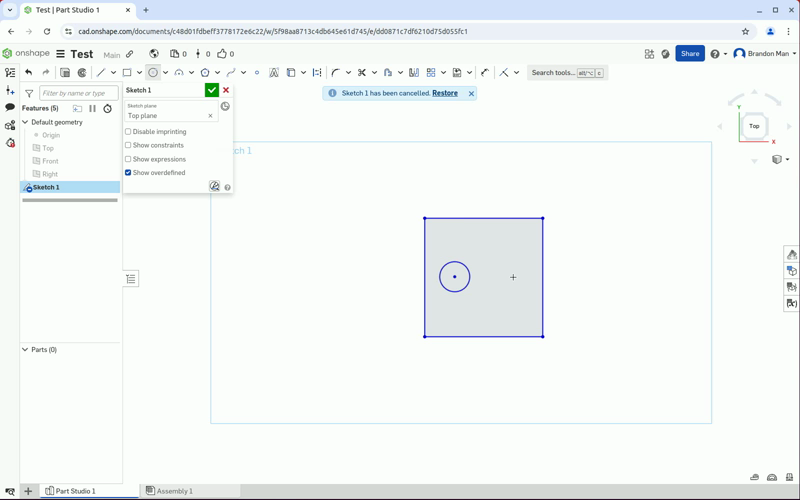
click(513, 276)
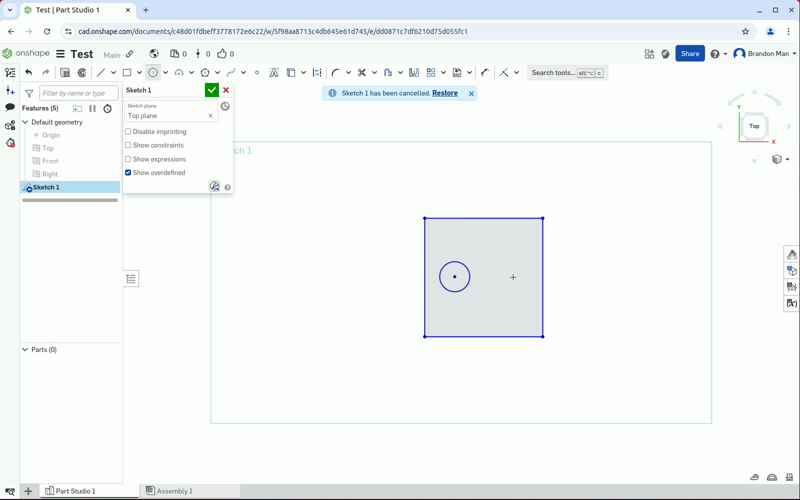
key_up(shift)
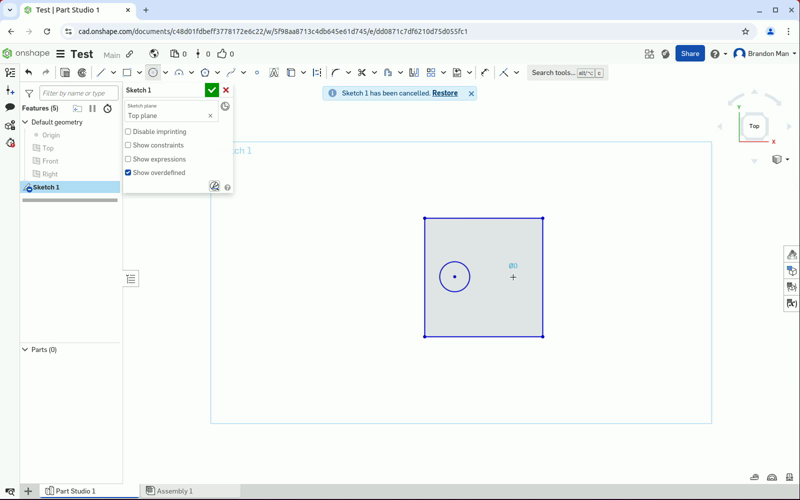
mouse_move(528, 276)
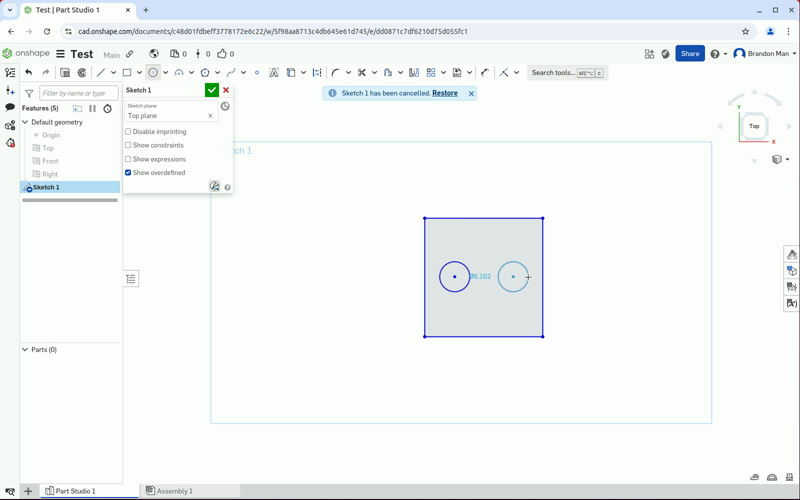
click(528, 276)
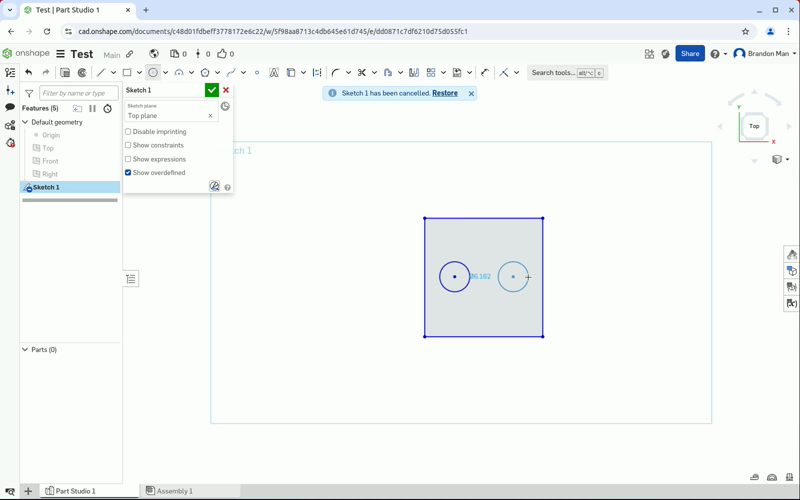
key(esc)
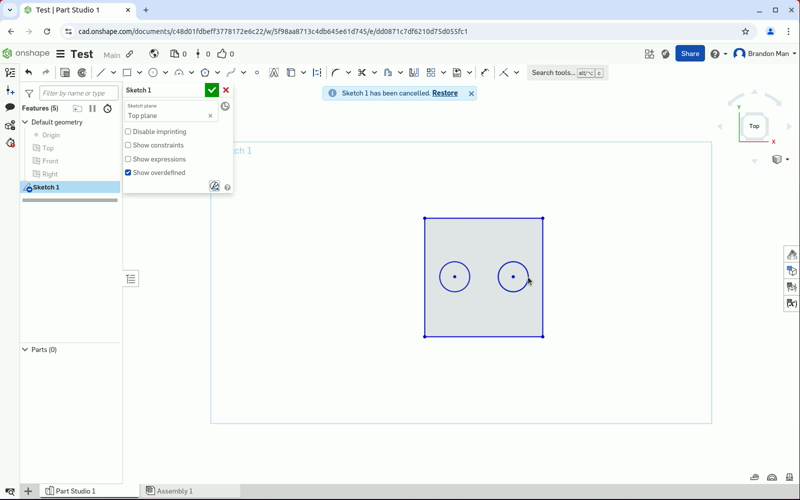
mouse_move(480, 307)
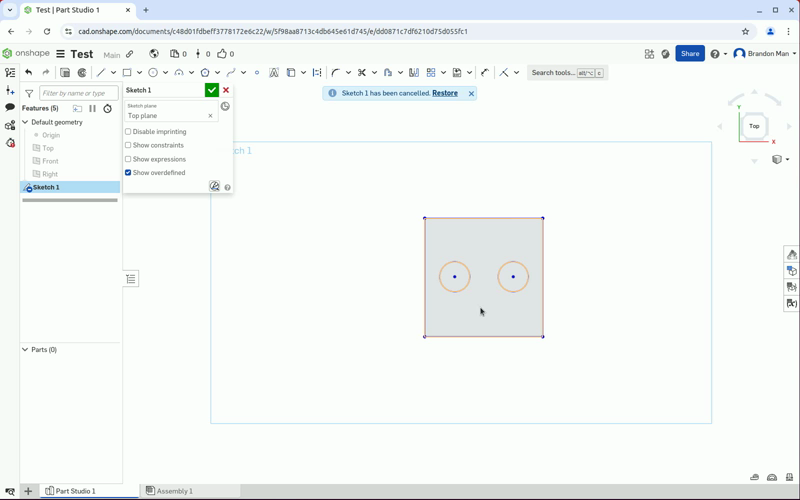
click(480, 307)
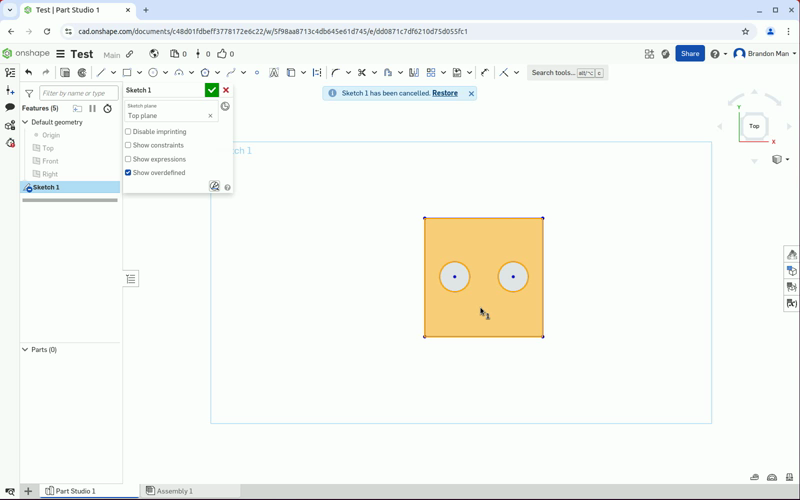
mouse_move(73, 352)
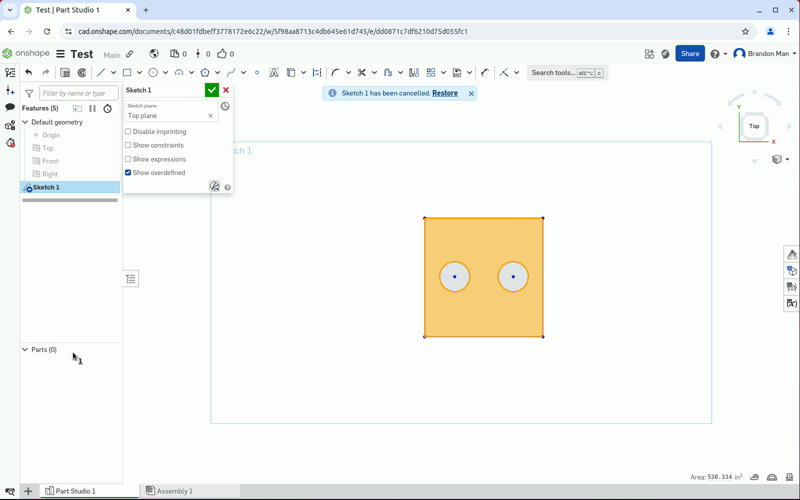
key(shift+y)
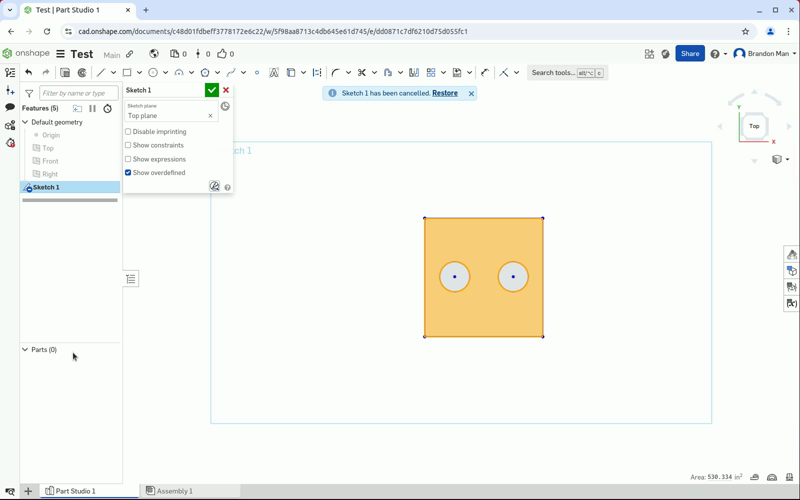
key(shift+e)
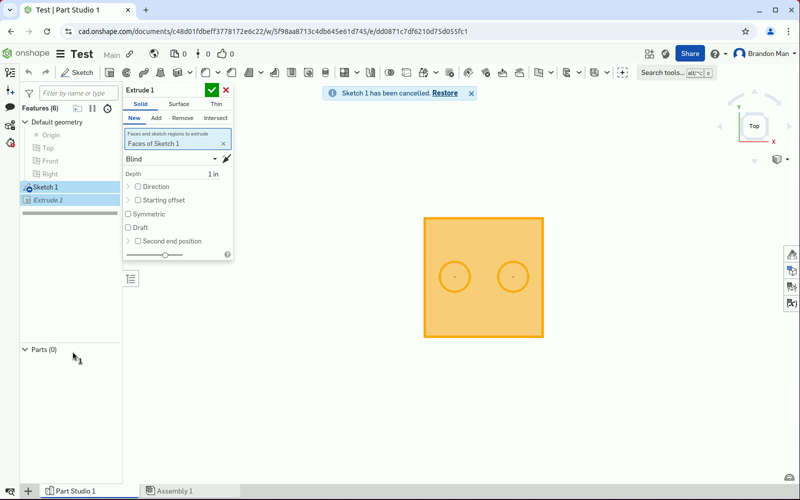
mouse_move(143, 106)
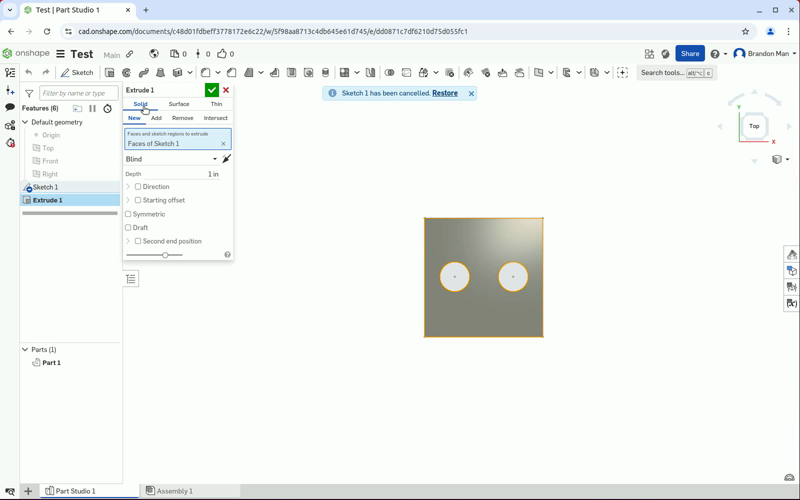
click(143, 106)
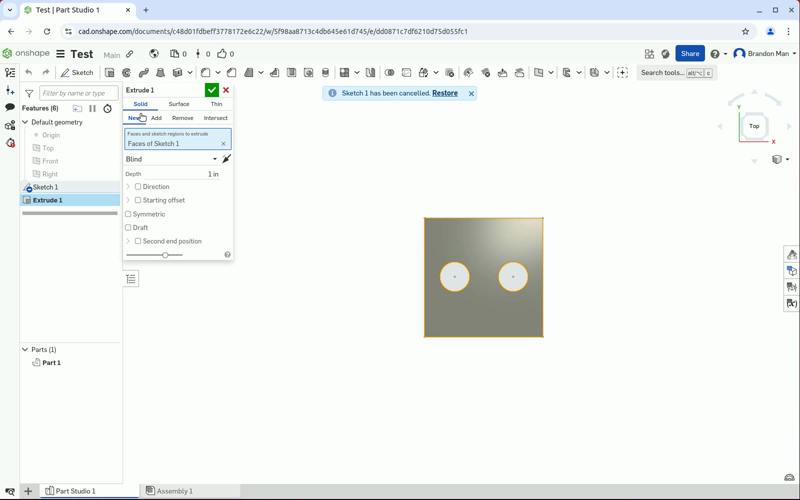
mouse_move(137, 120)
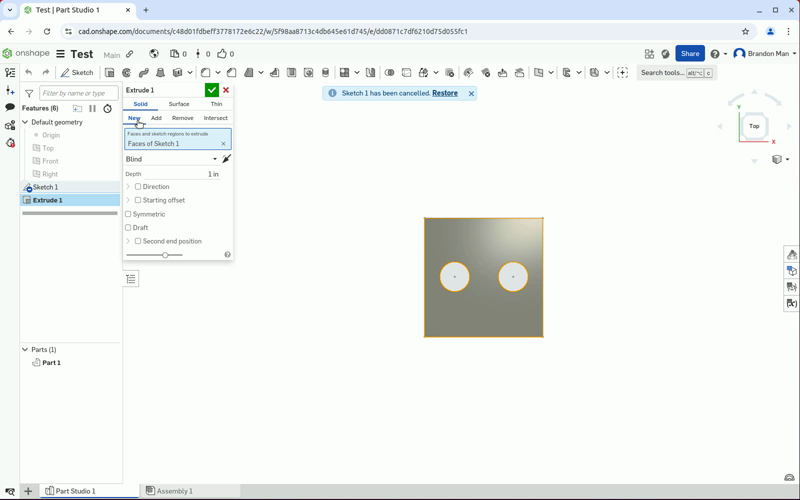
click(137, 120)
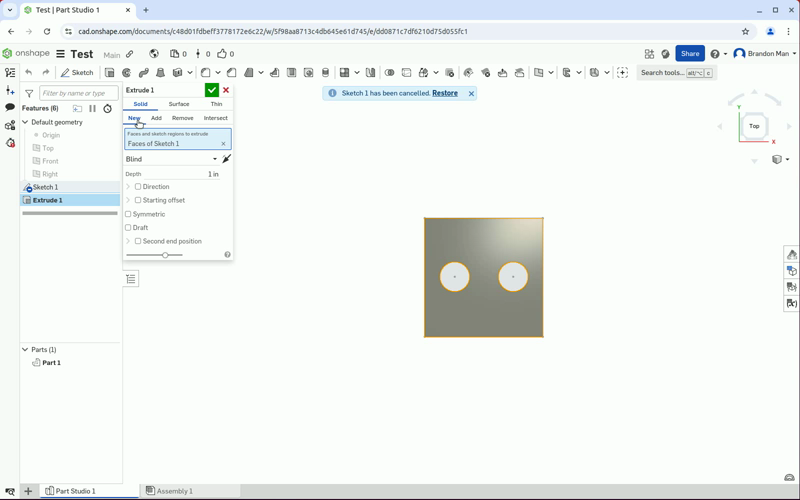
key(tab, 4)
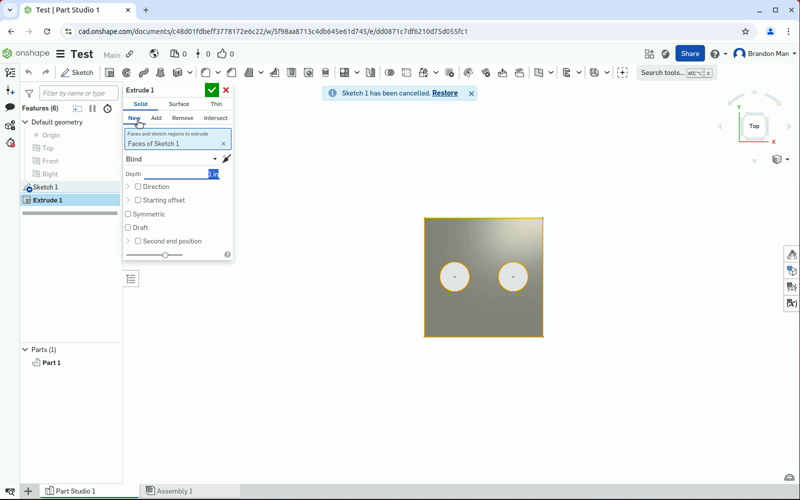
text(12.276)
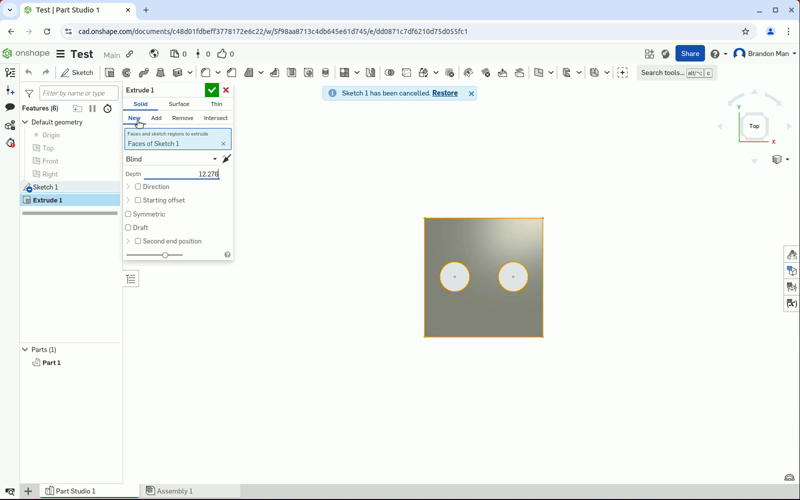
key(enter)
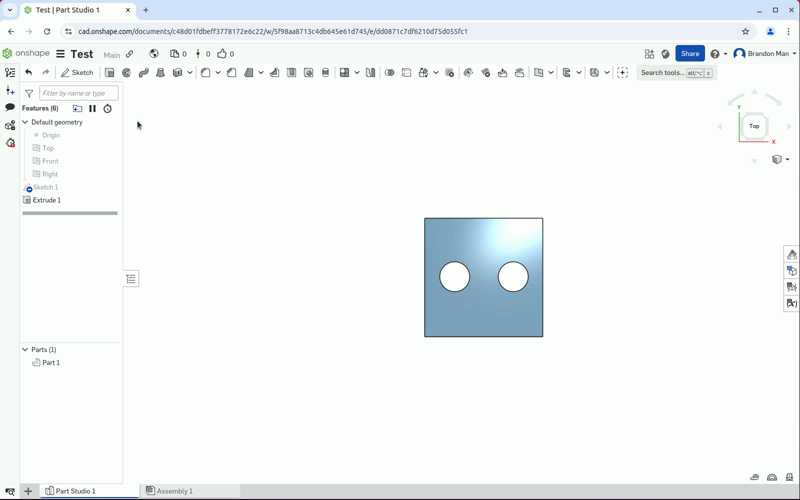
key(shift+h)
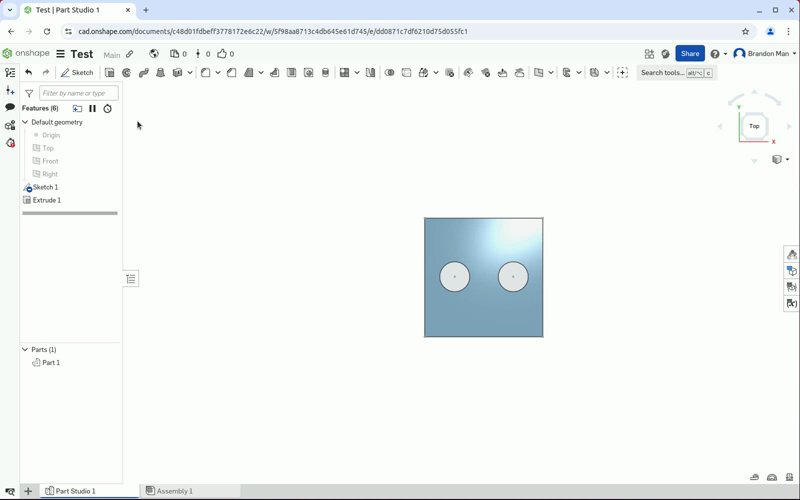
key(shift+h)
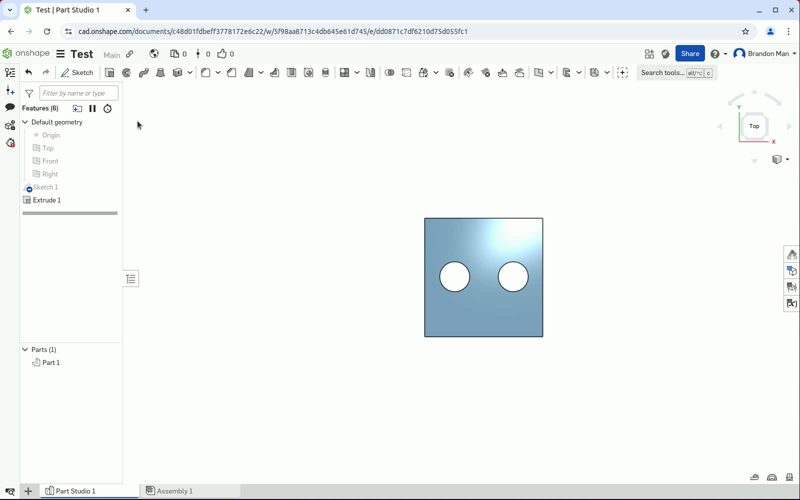
mouse_move(73, 189)
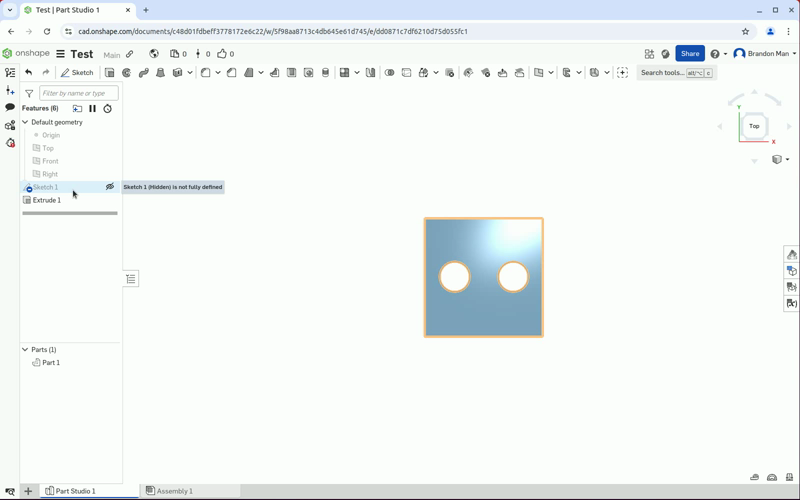
click(73, 189)
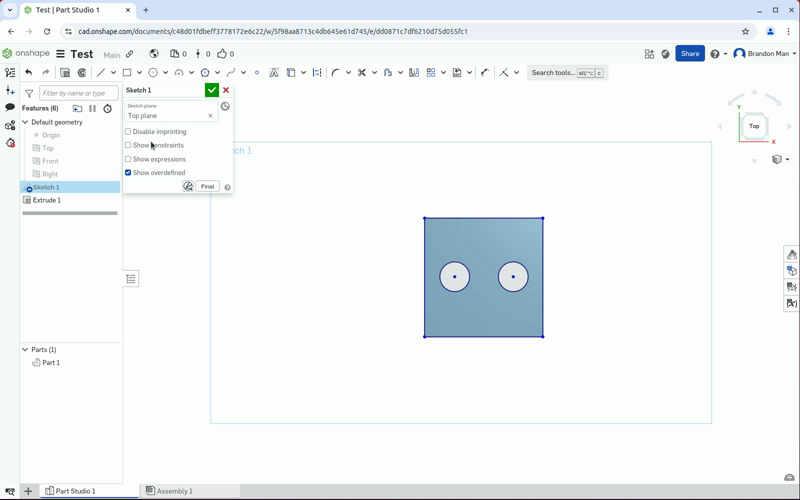
mouse_move(229, 92)
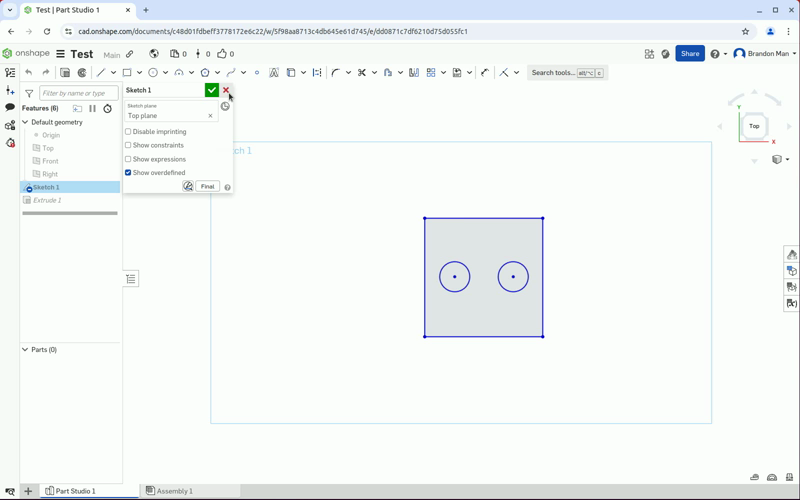
click(229, 92)
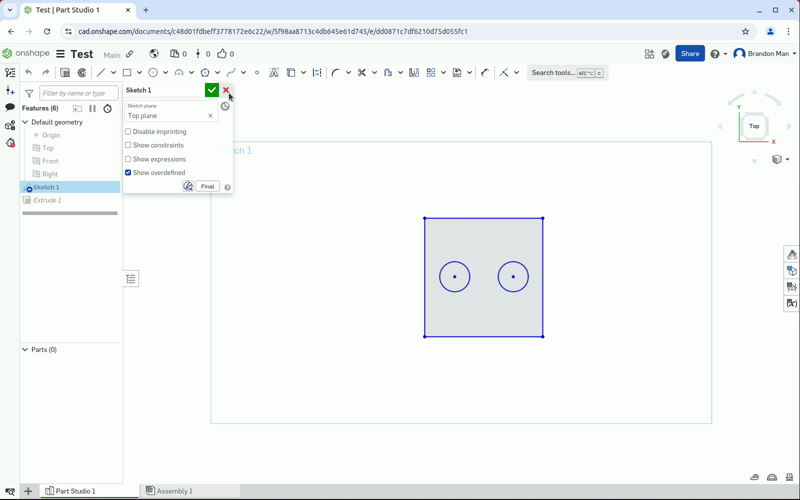
key(shift+s)
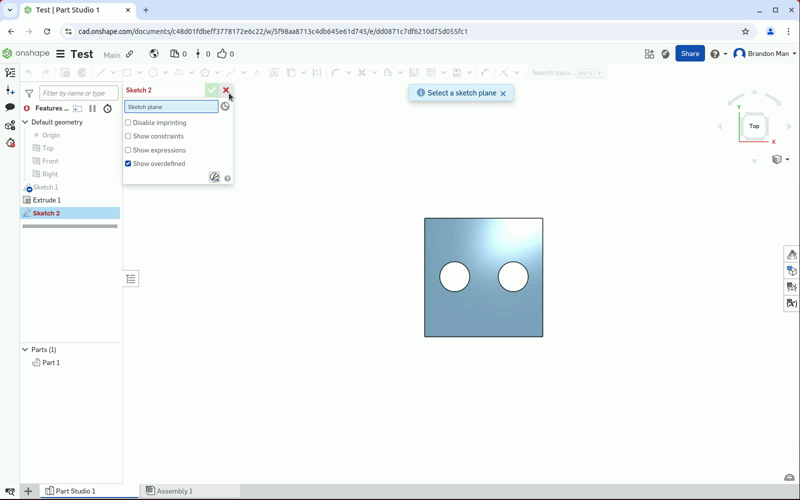
mouse_move(73, 150)
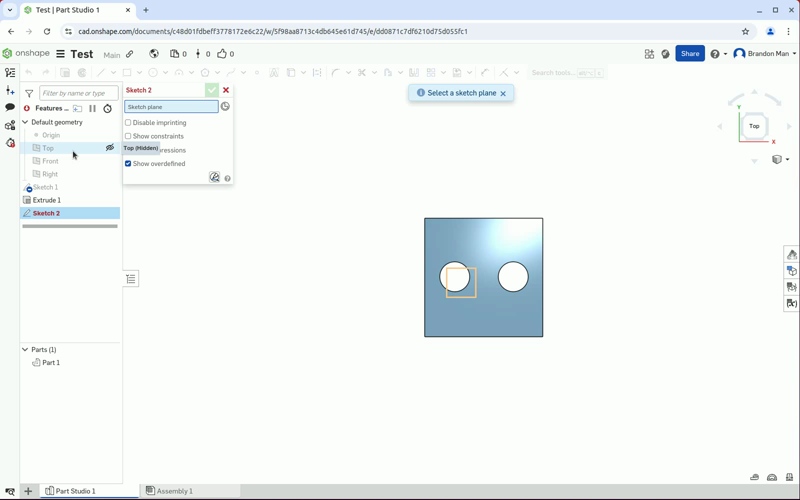
click(73, 150)
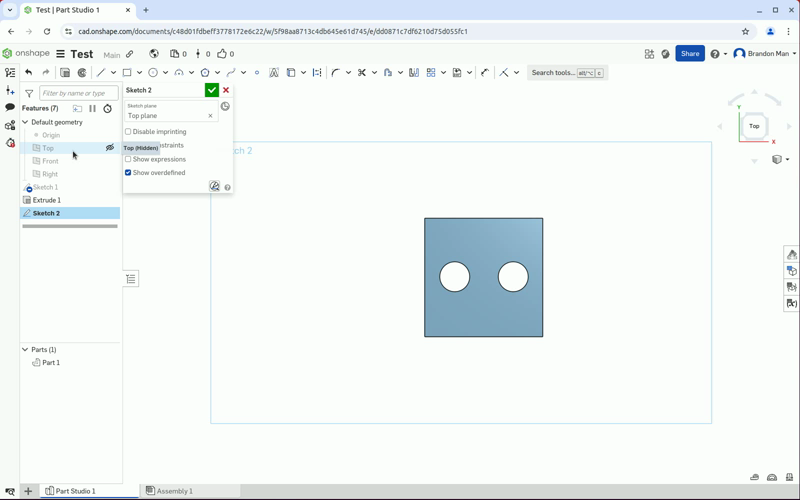
mouse_move(73, 352)
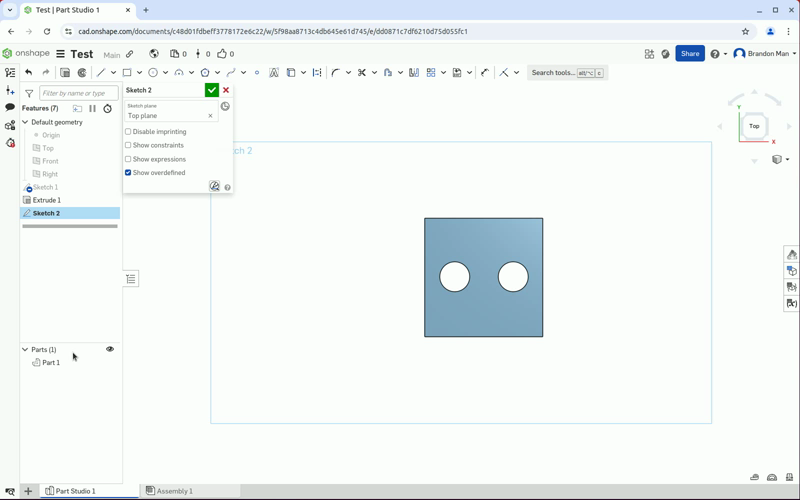
key(y)
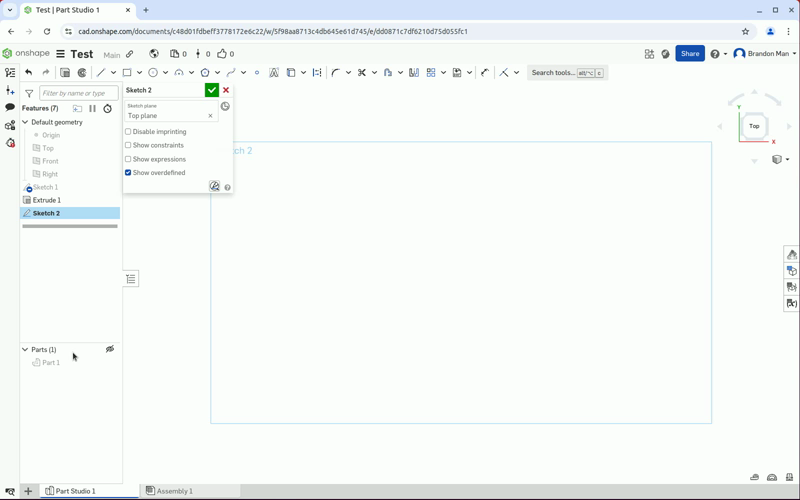
key(l)
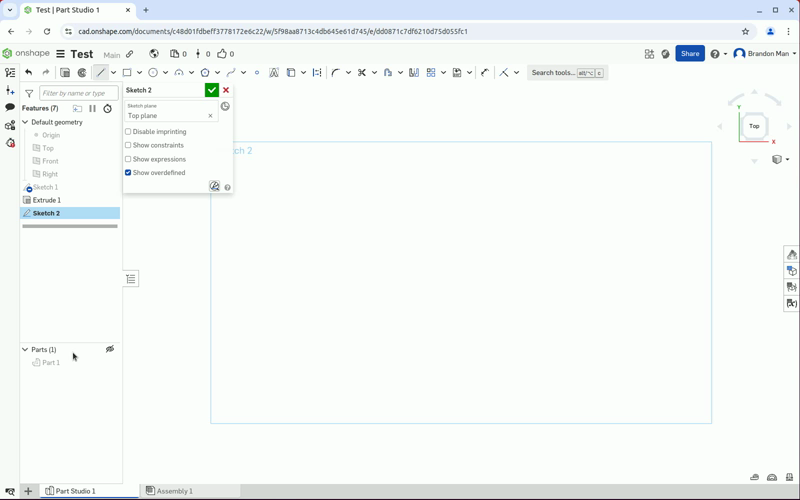
key_down(shift)
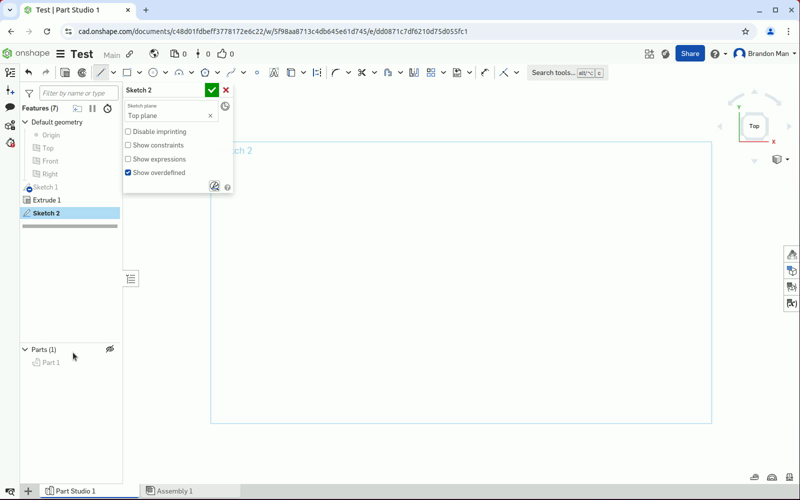
mouse_move(395, 336)
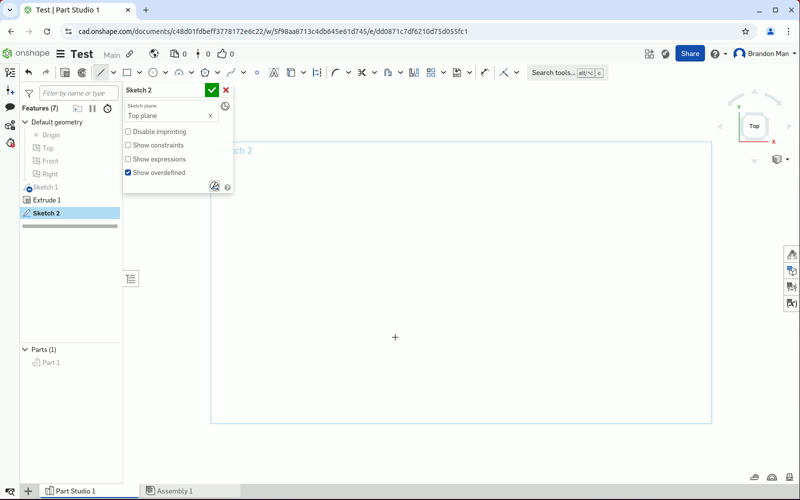
click(395, 336)
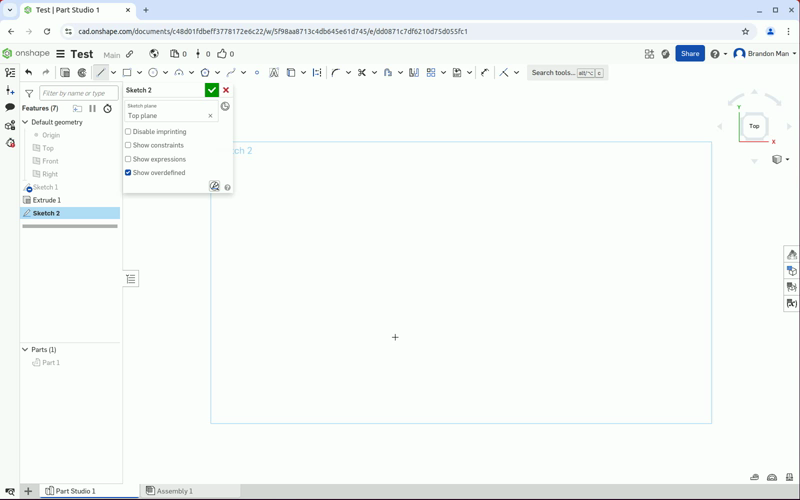
key_up(shift)
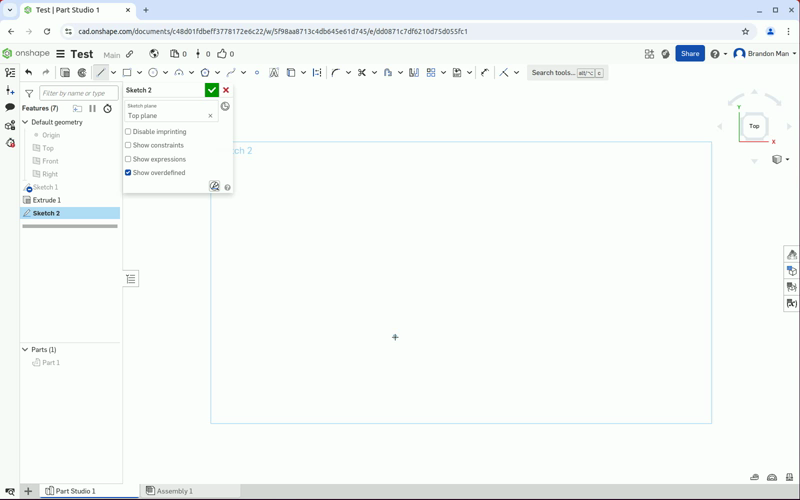
key_down(shift)
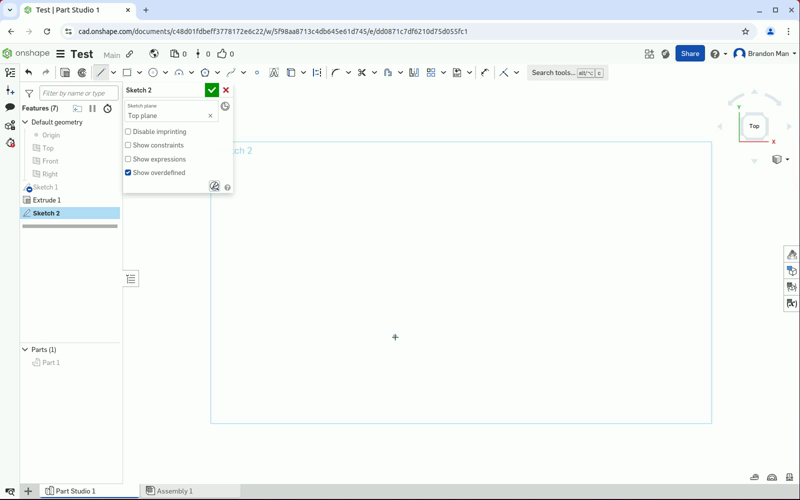
mouse_move(425, 336)
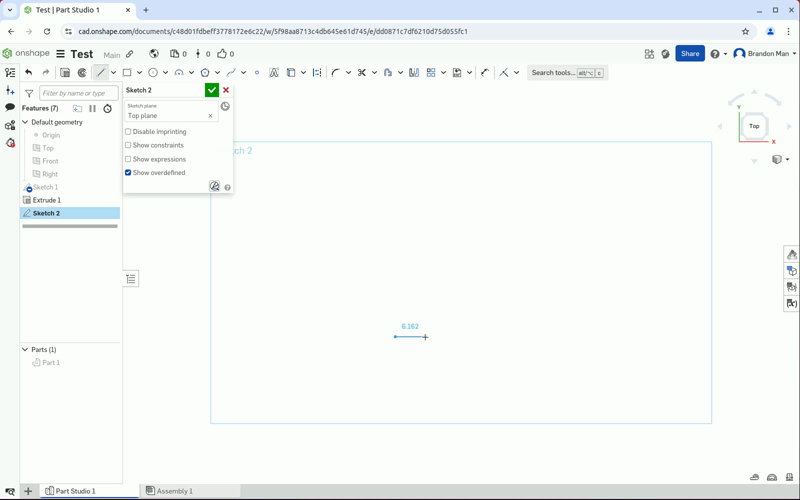
mouse_move(425, 336)
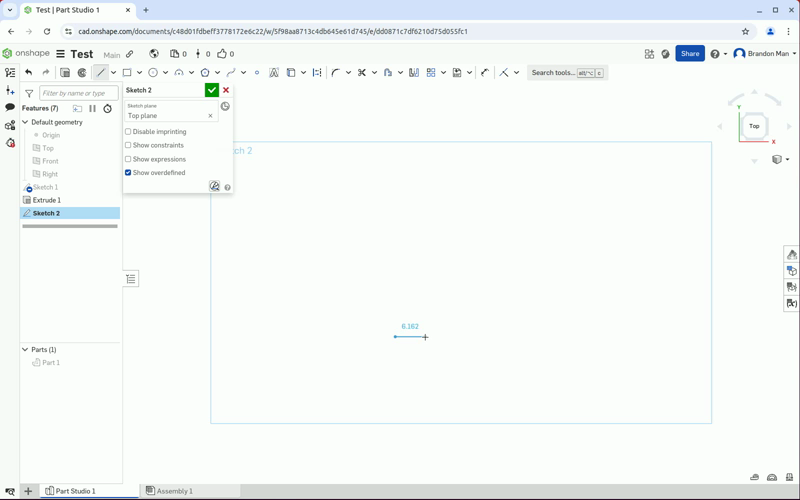
click(425, 336)
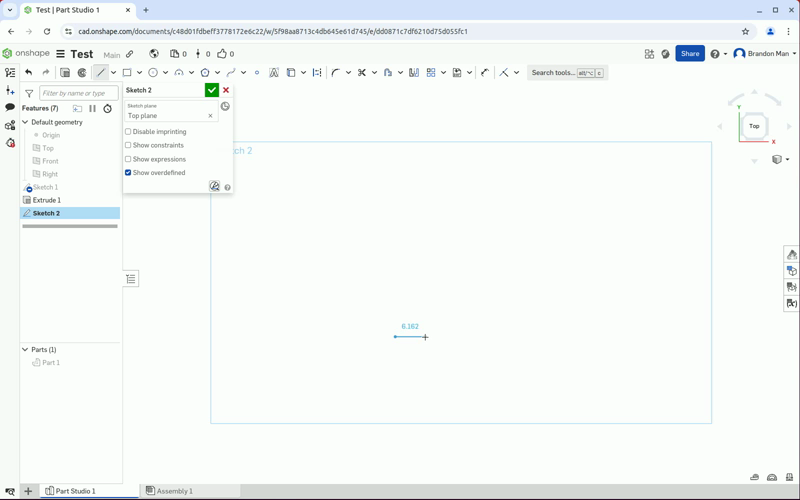
key_up(shift)
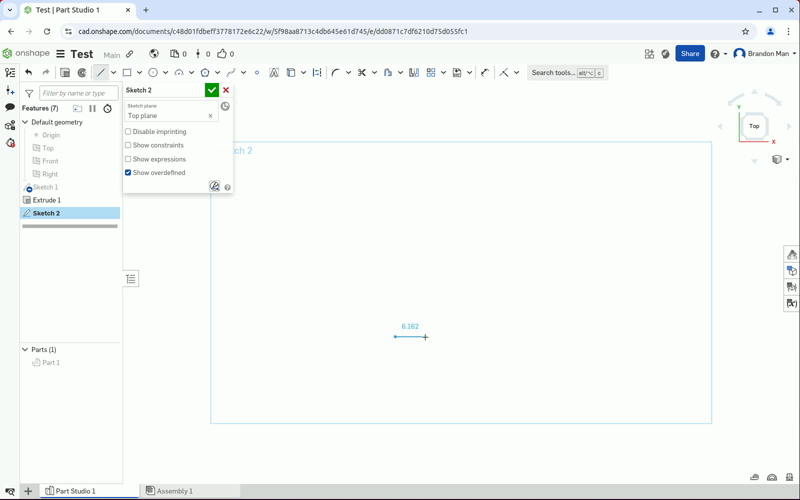
key_down(shift)
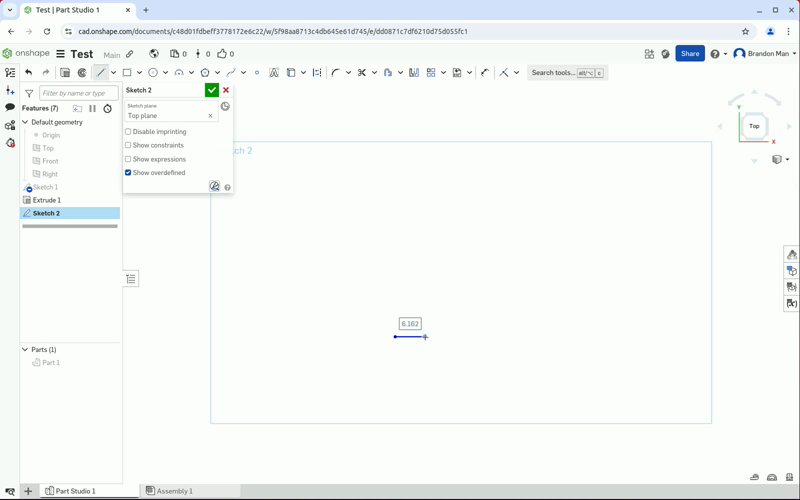
mouse_move(425, 218)
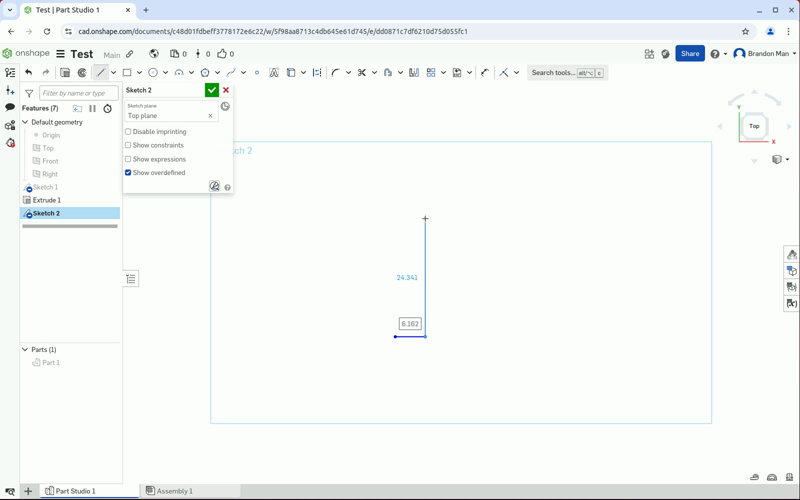
click(425, 218)
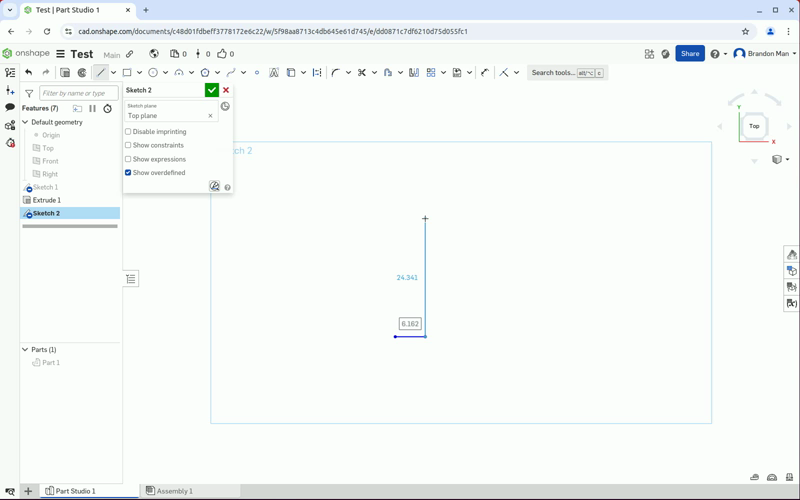
key_up(shift)
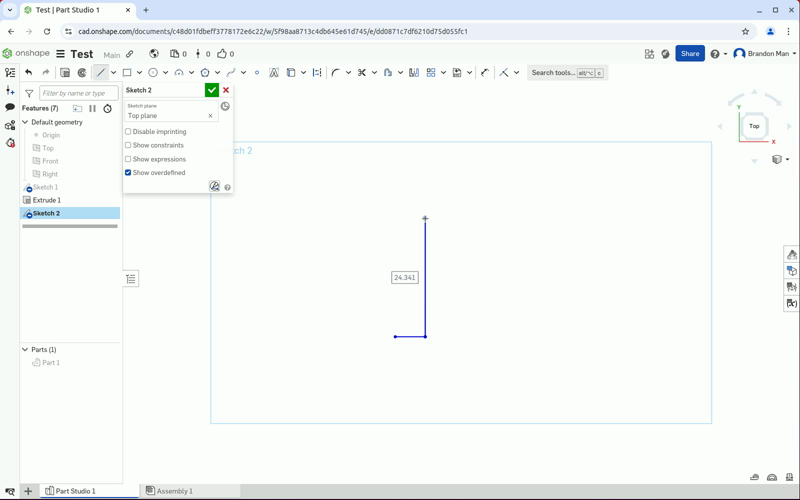
key_down(shift)
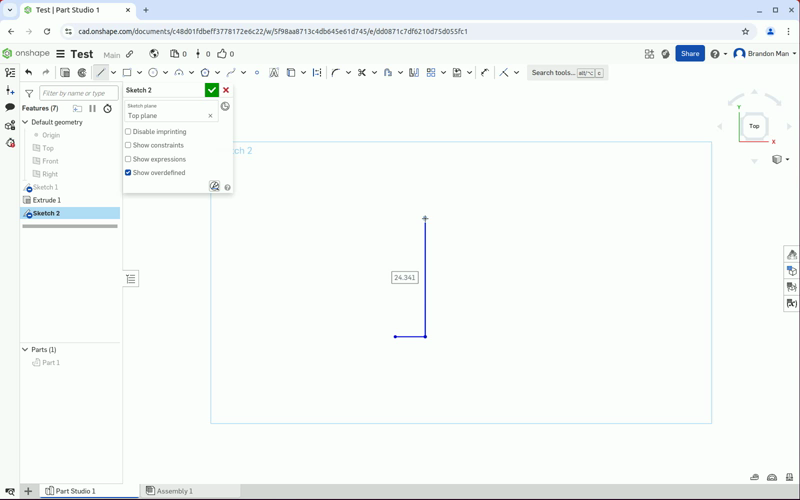
mouse_move(455, 218)
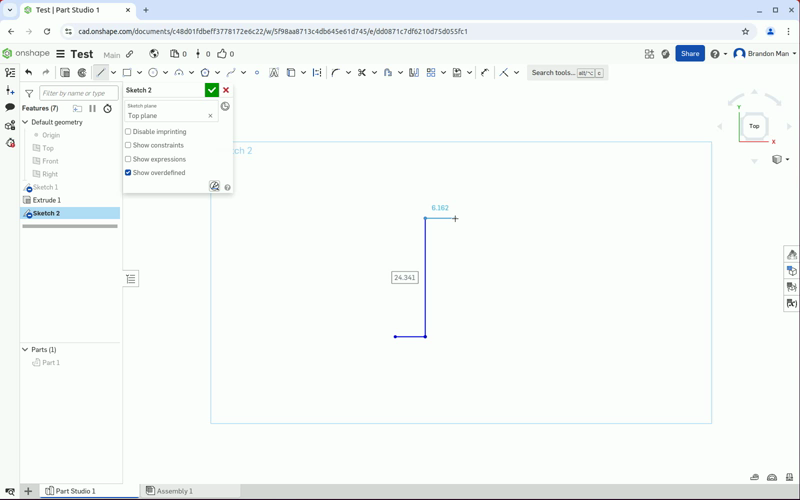
mouse_move(395, 218)
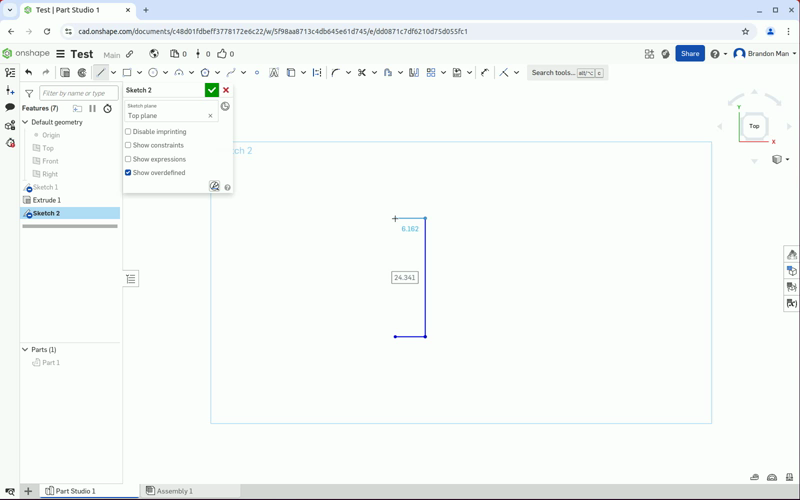
click(395, 218)
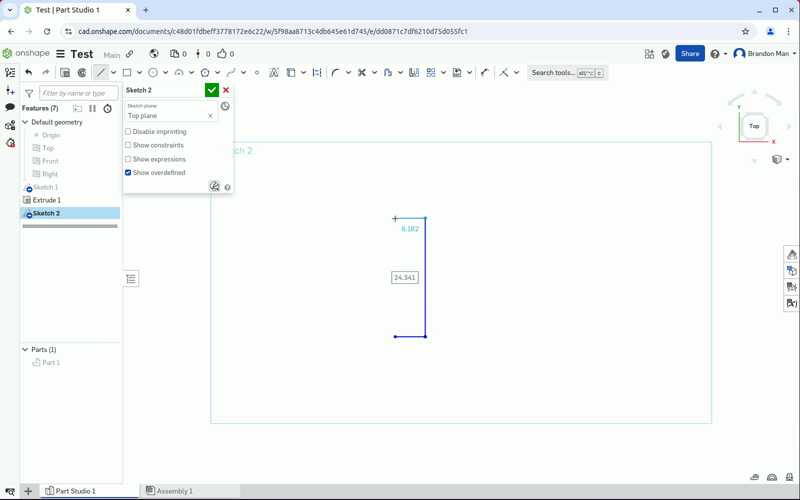
key_up(shift)
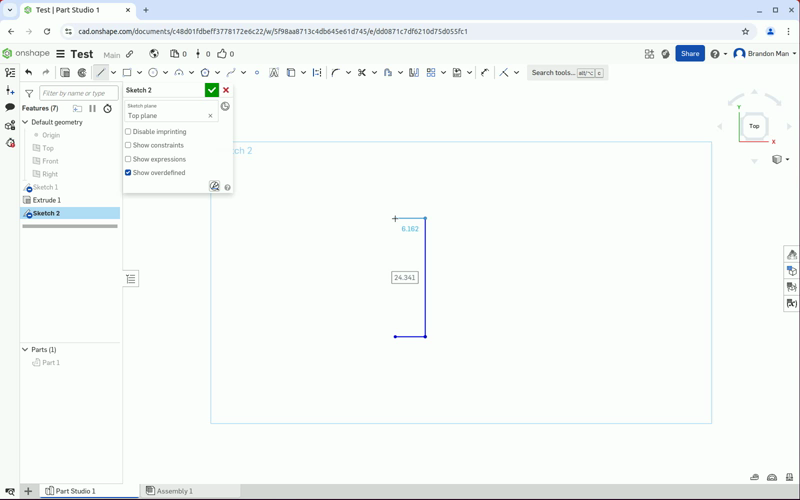
key_down(shift)
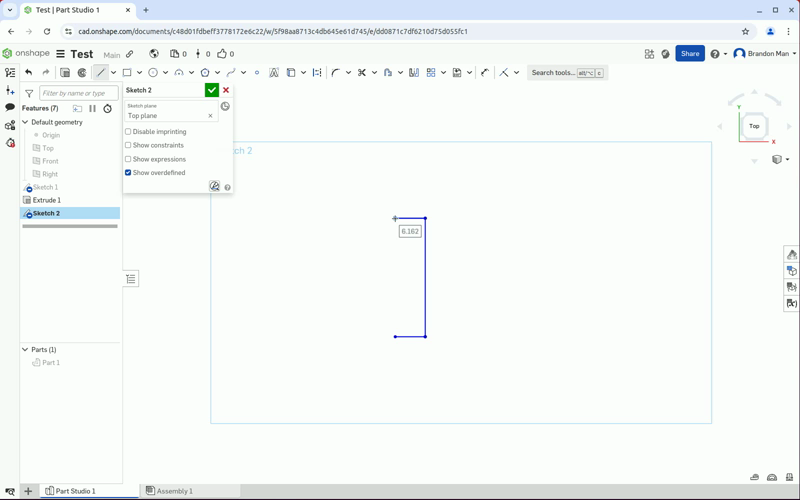
mouse_move(395, 336)
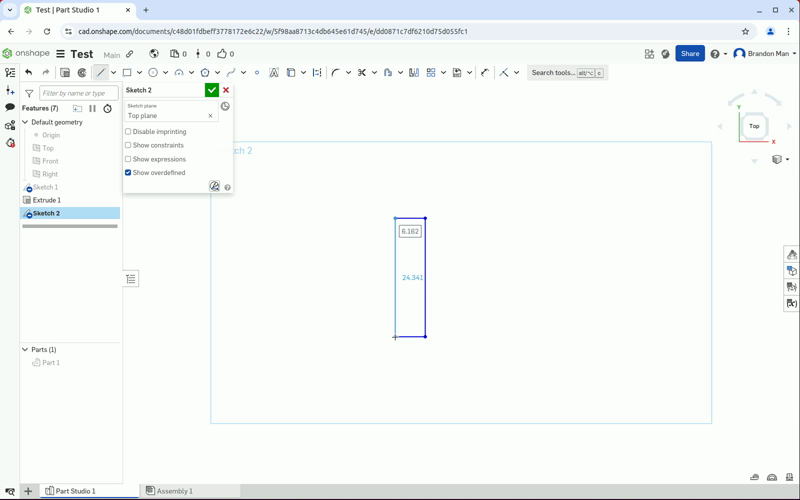
key_up(shift)
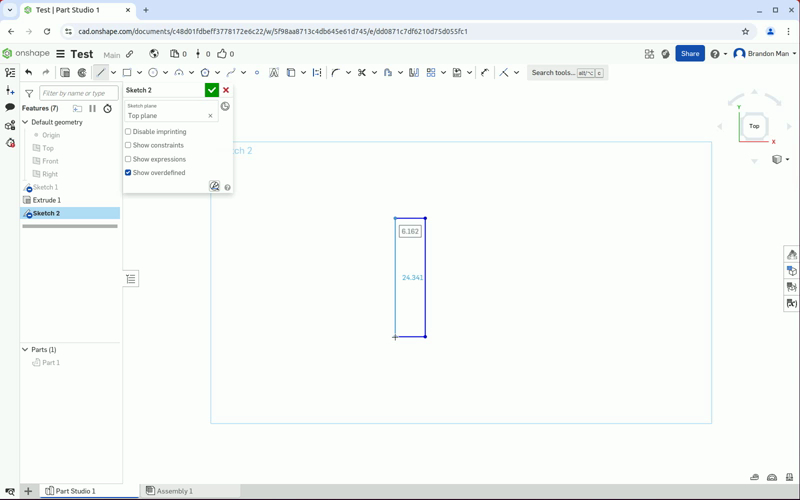
click(395, 336)
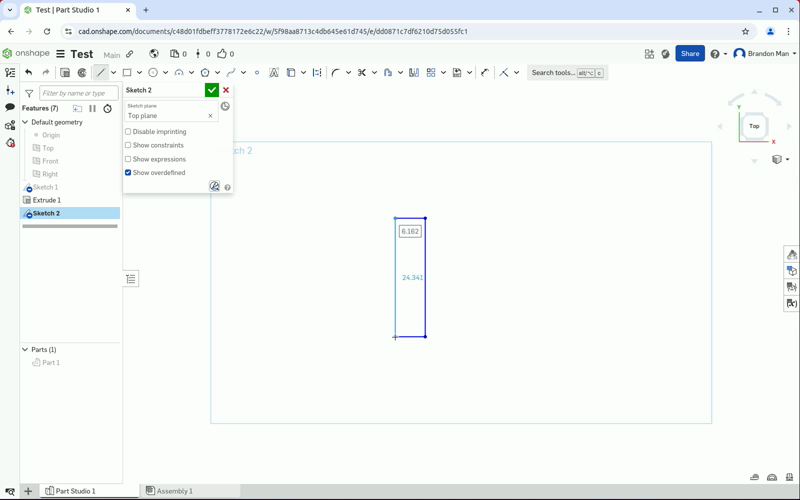
key(esc)
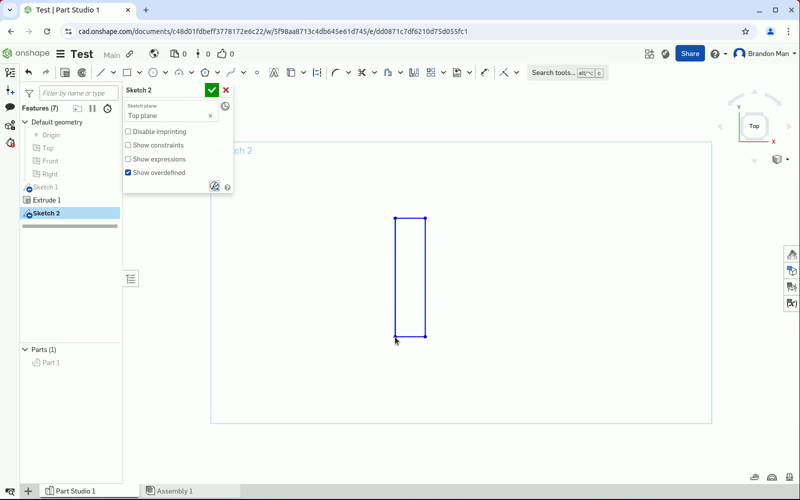
mouse_move(409, 288)
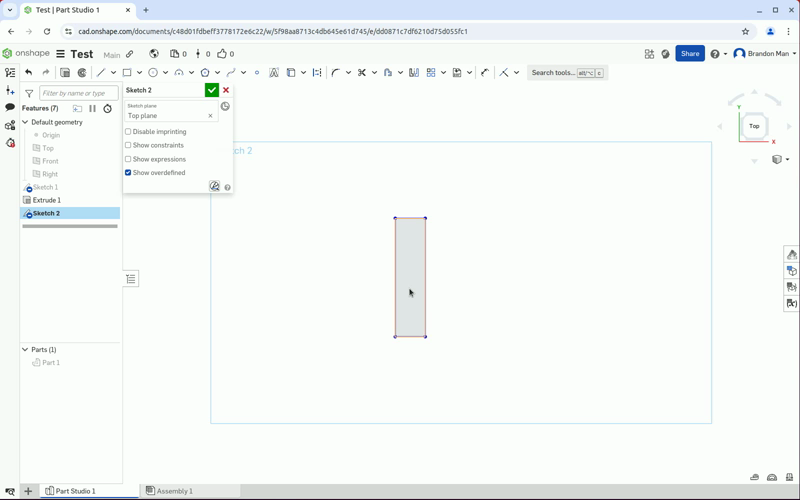
click(409, 288)
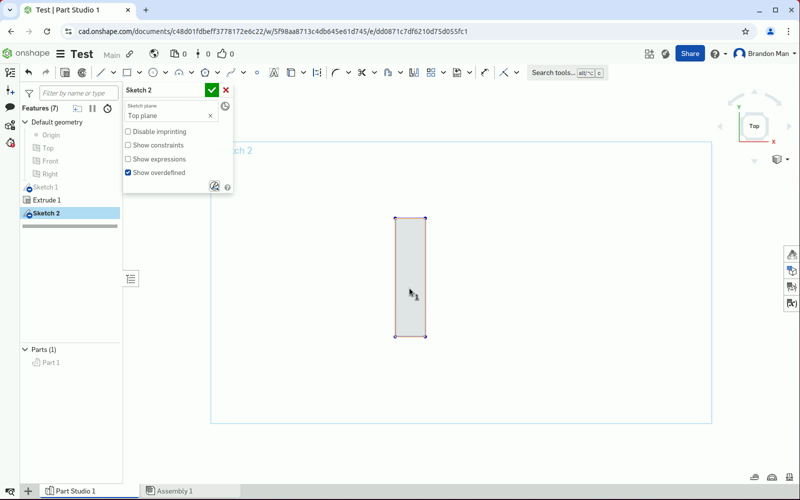
mouse_move(73, 352)
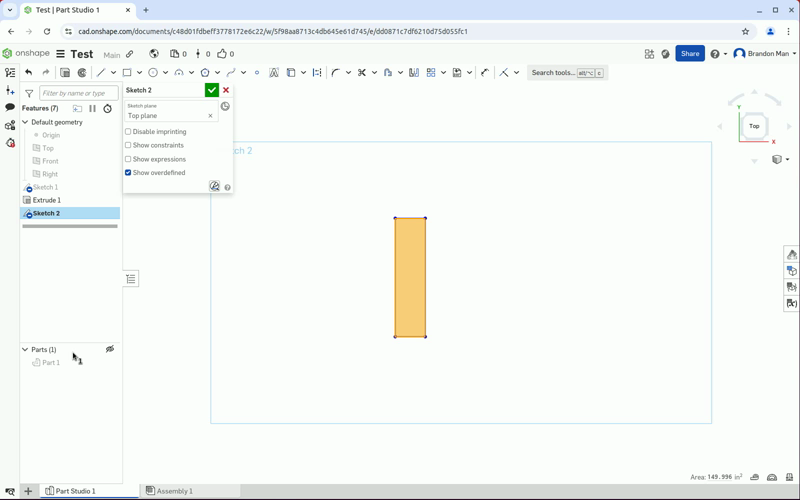
key(shift+y)
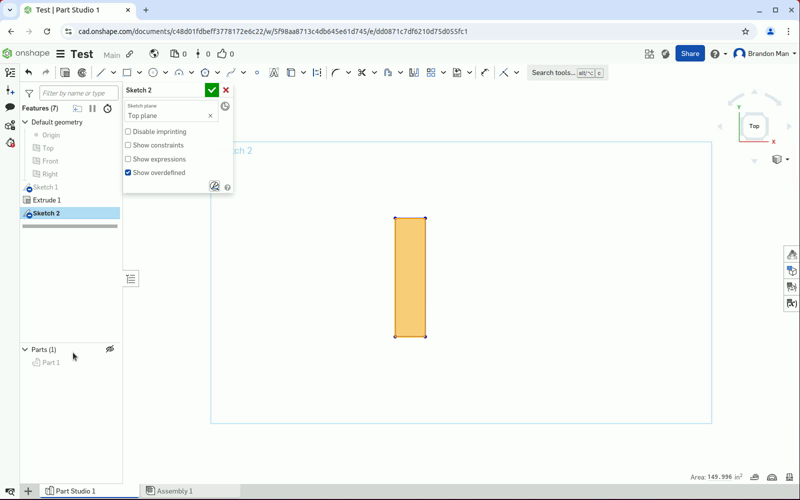
key(shift+e)
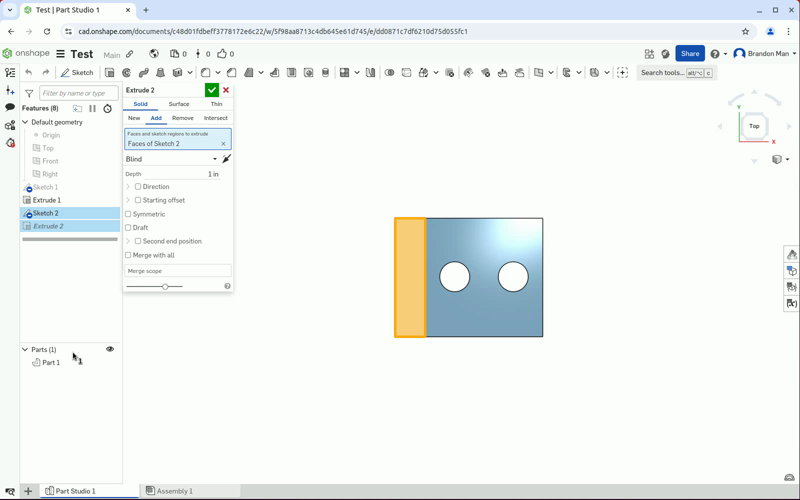
mouse_move(143, 106)
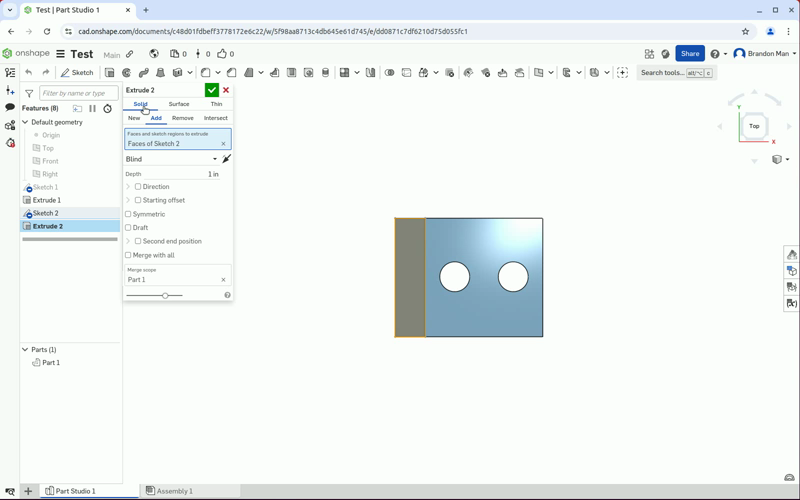
click(143, 106)
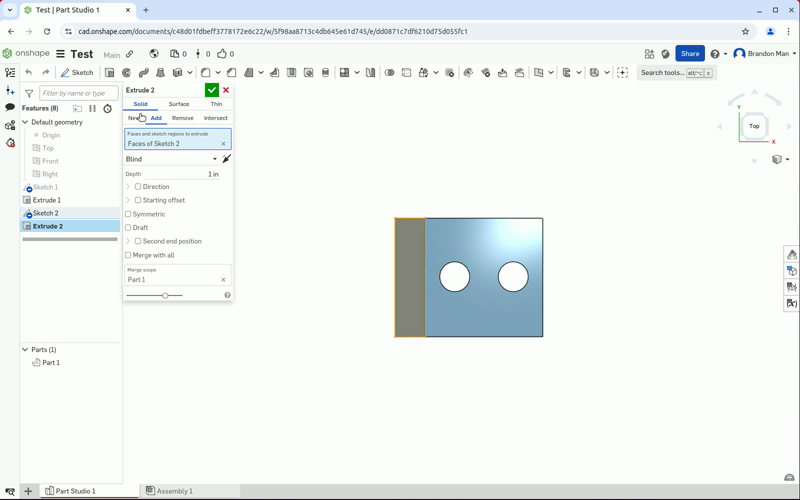
mouse_move(137, 120)
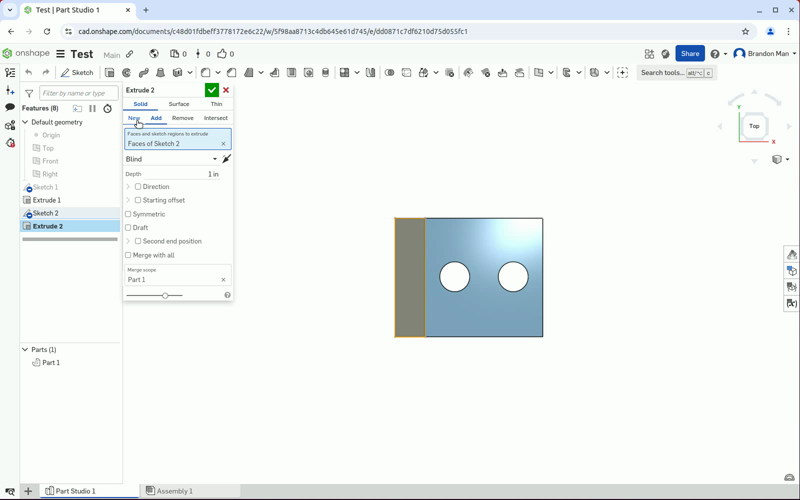
click(137, 120)
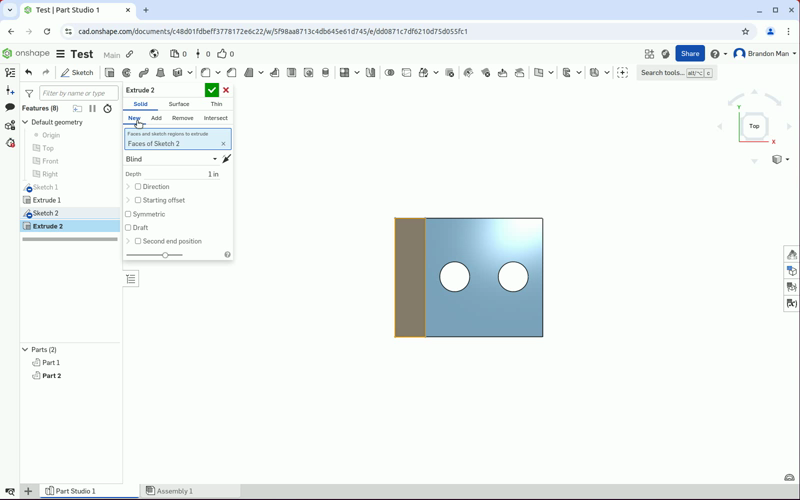
key(tab, 4)
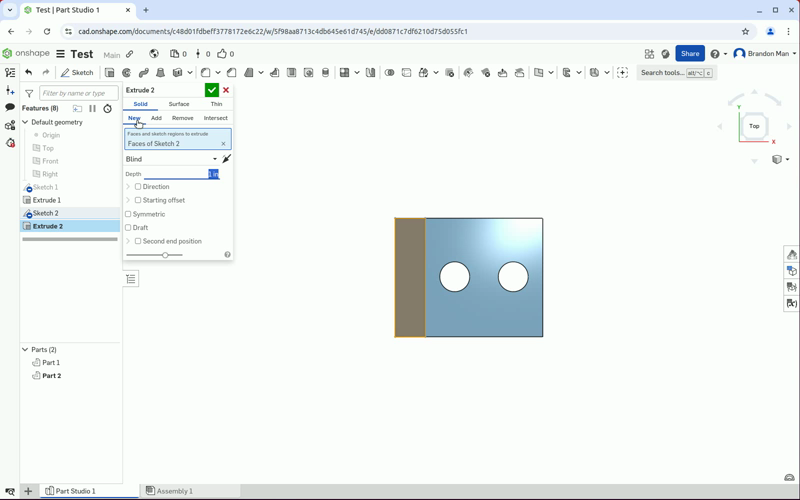
text(18.294)
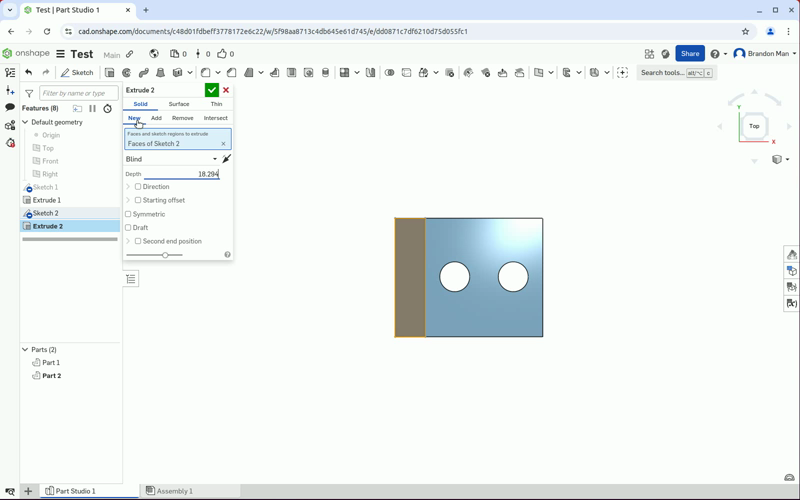
key(enter)
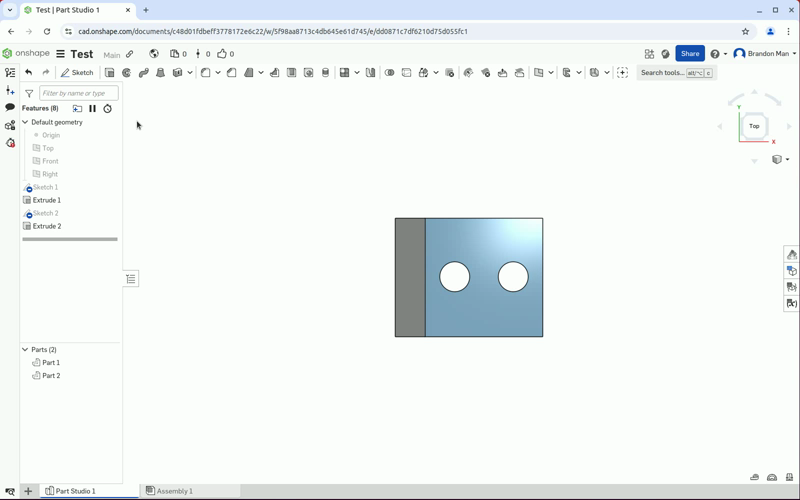
key(shift+h)
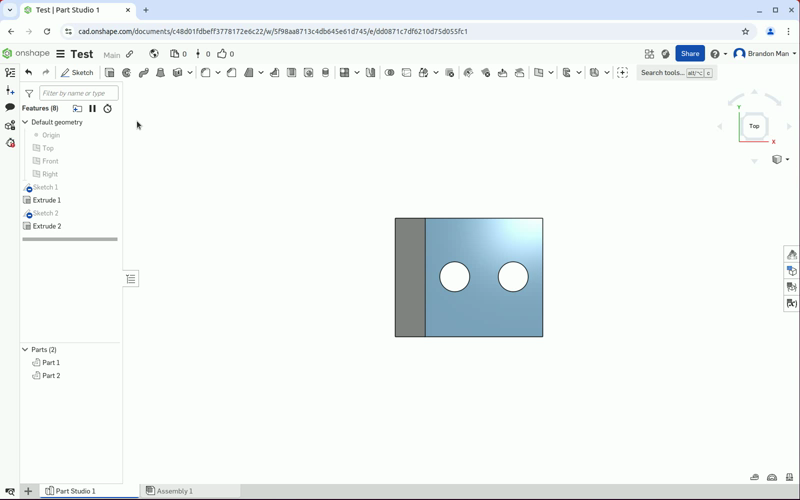
key(shift+h)
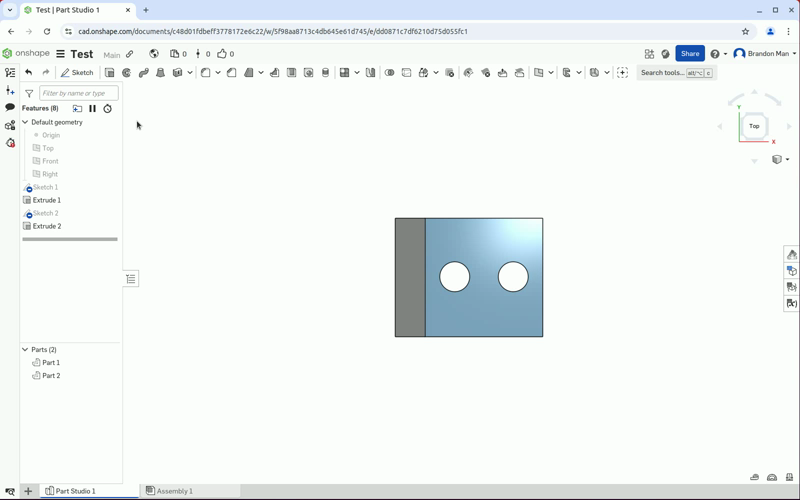
mouse_move(73, 189)
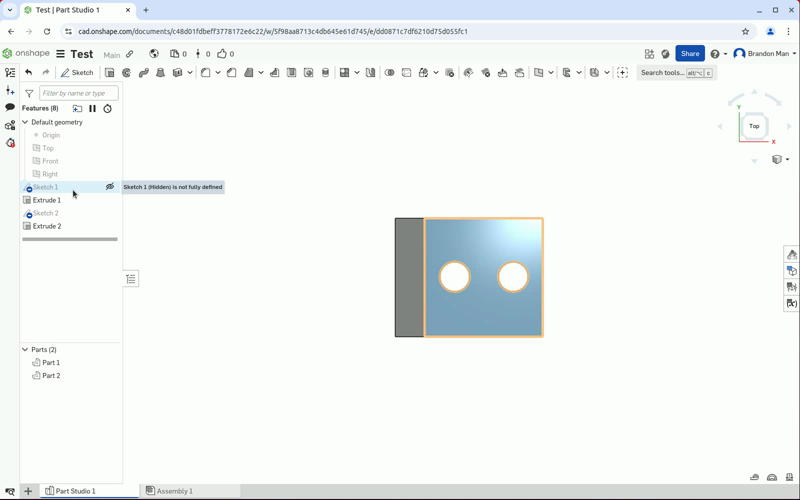
click(73, 189)
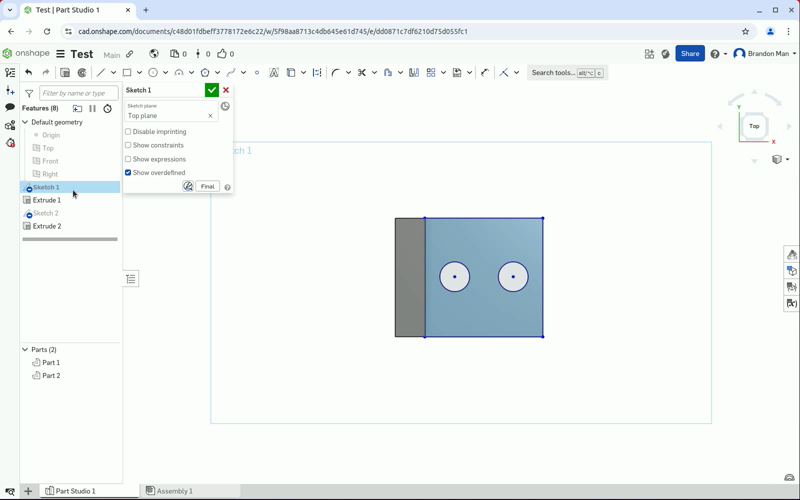
mouse_move(229, 92)
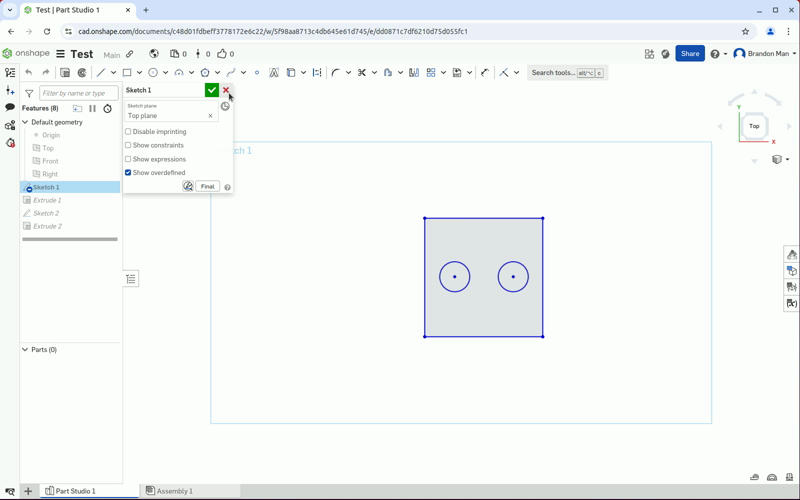
click(229, 92)
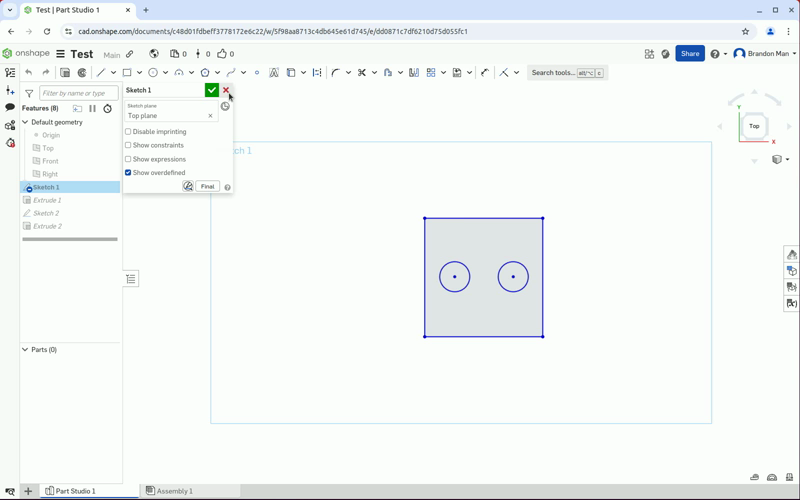
key(shift+s)
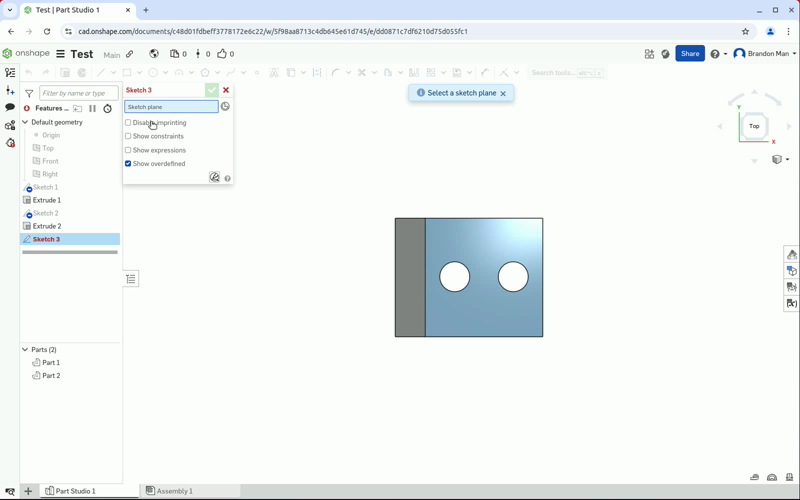
mouse_move(73, 150)
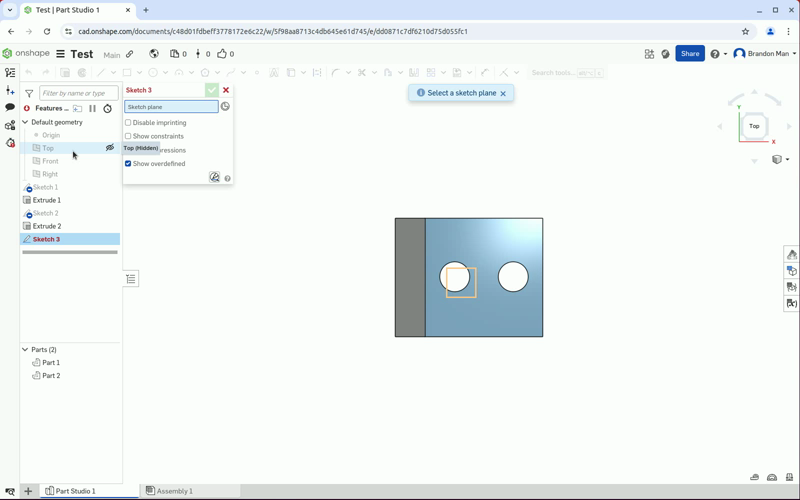
click(73, 150)
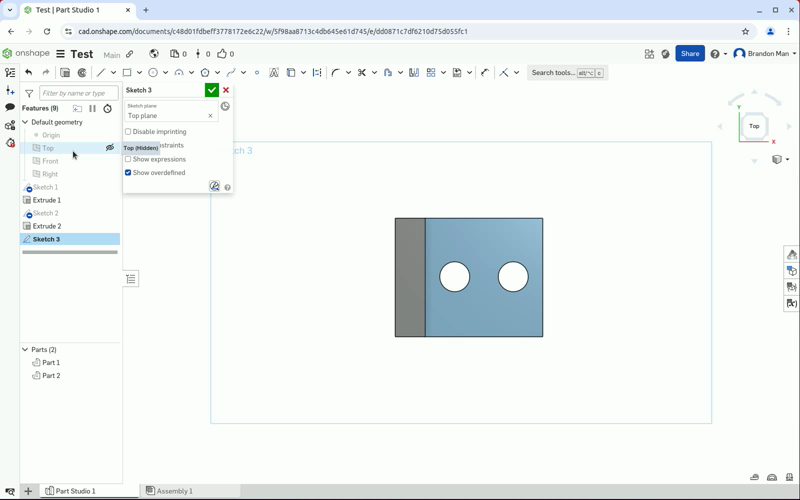
mouse_move(73, 352)
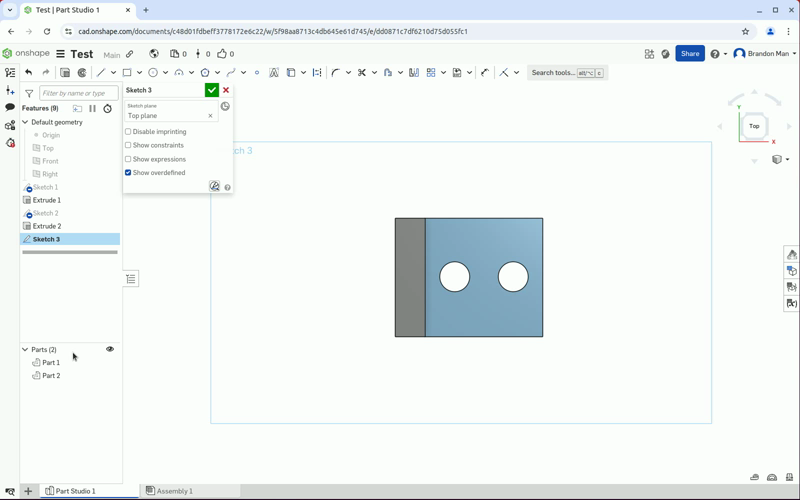
key(y)
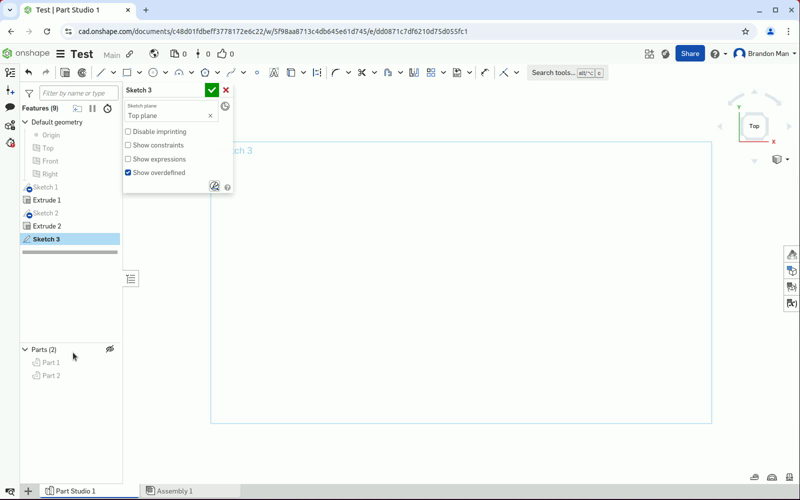
key(l)
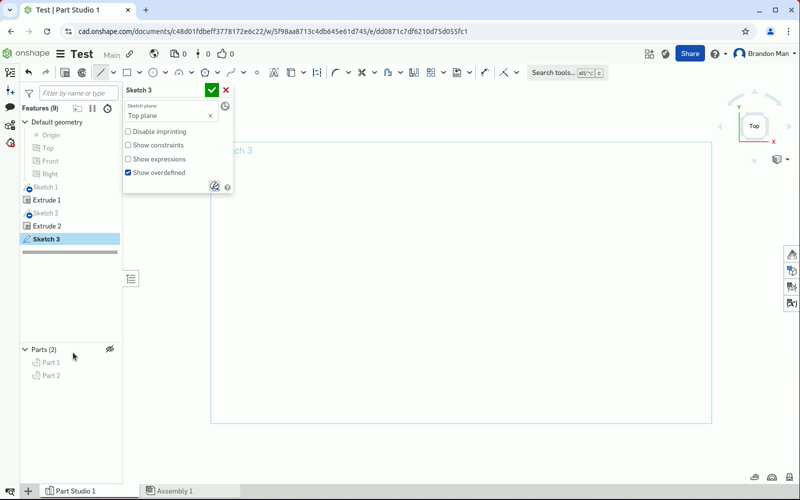
key_down(shift)
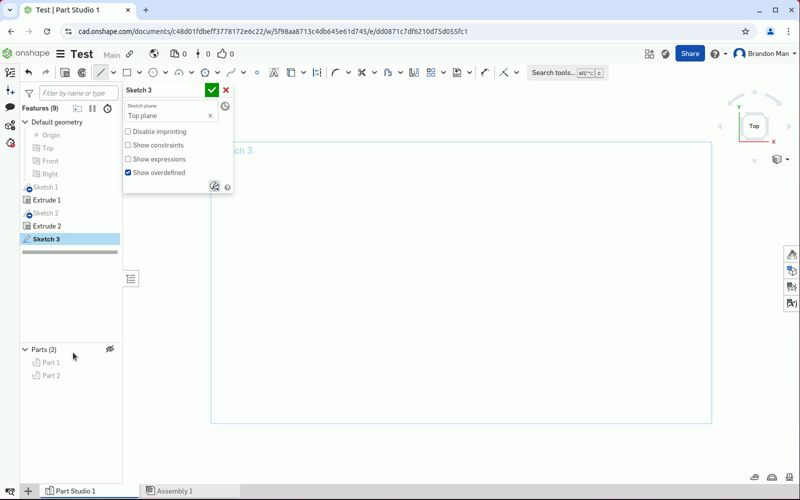
mouse_move(543, 336)
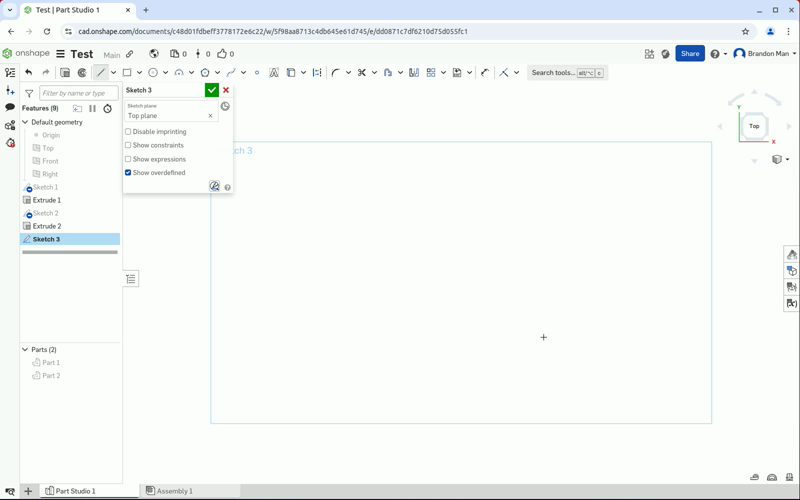
click(543, 336)
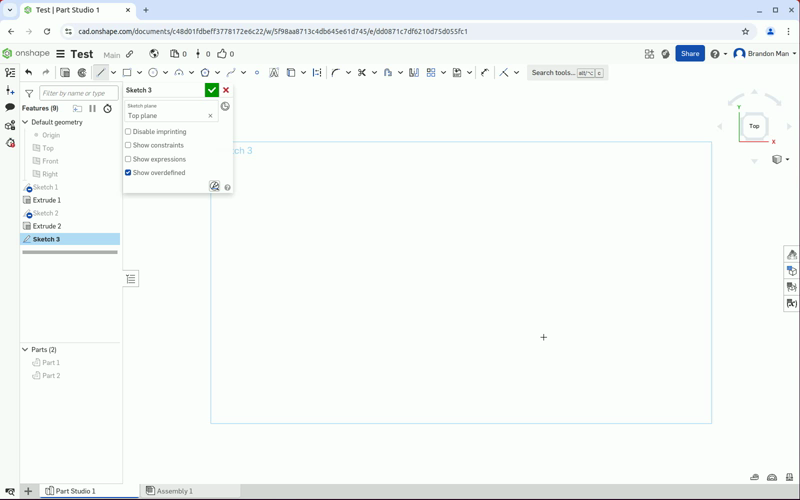
key_up(shift)
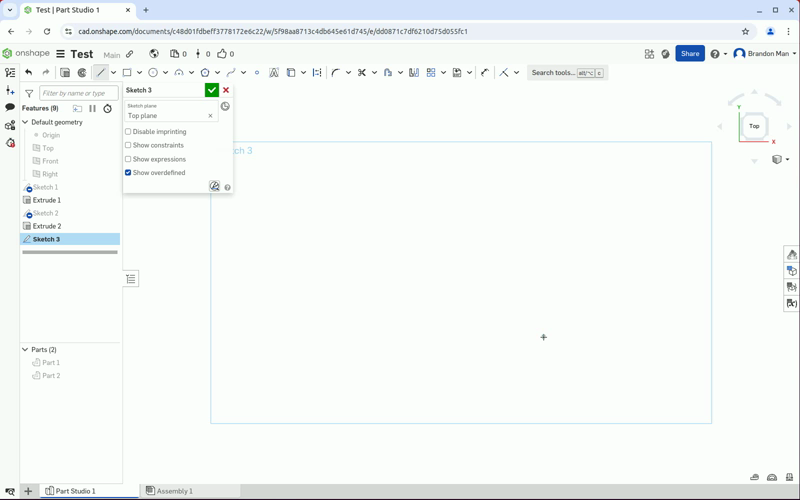
key_down(shift)
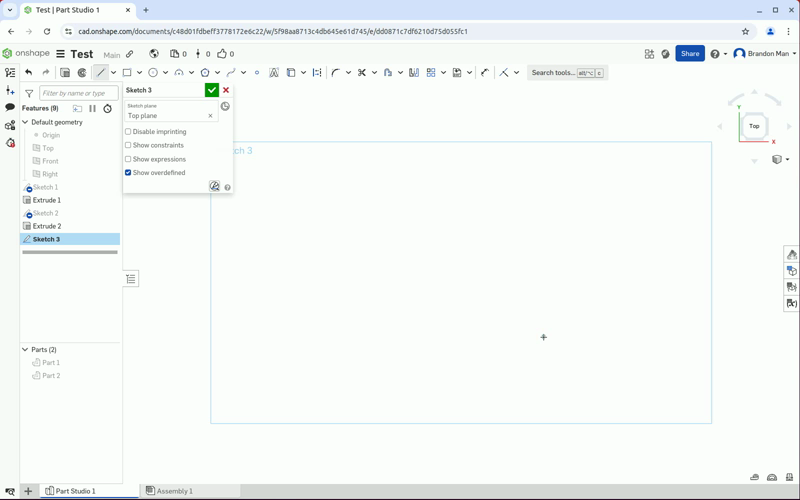
mouse_move(573, 336)
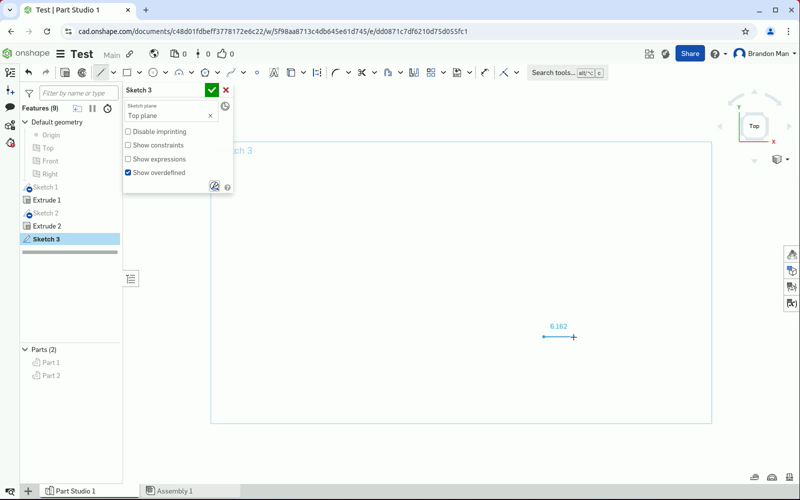
mouse_move(573, 336)
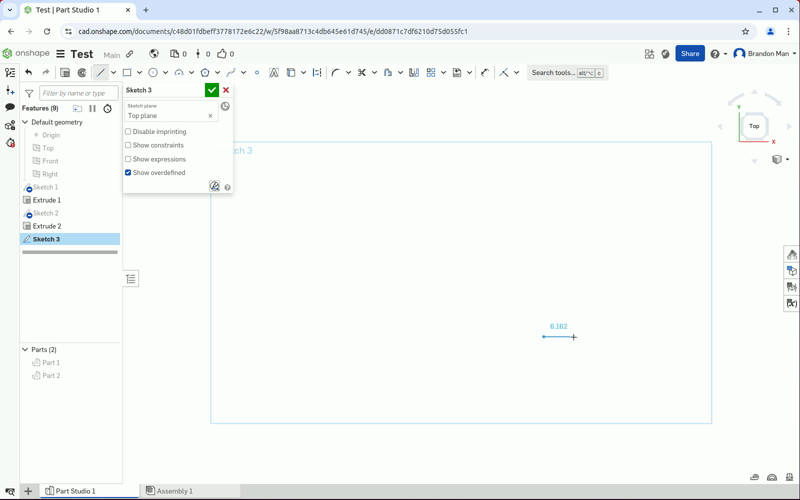
click(573, 336)
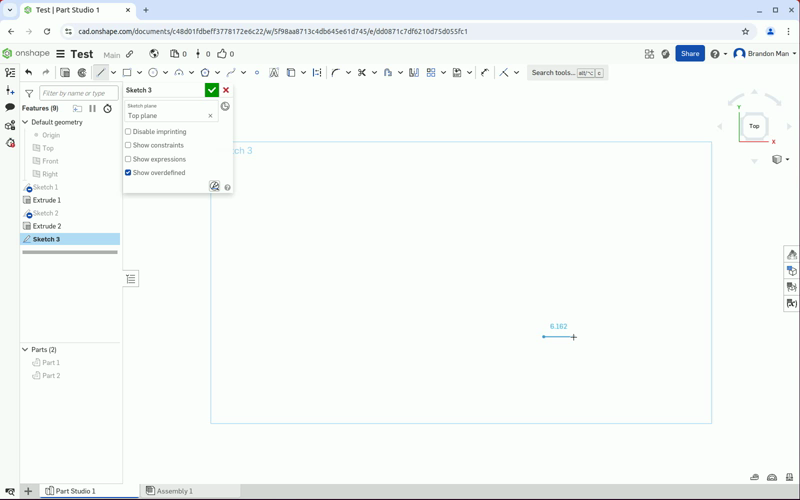
key_up(shift)
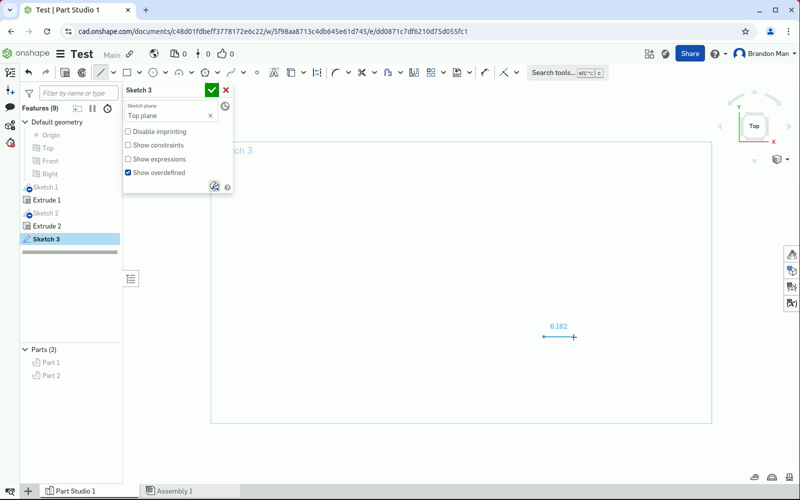
key_down(shift)
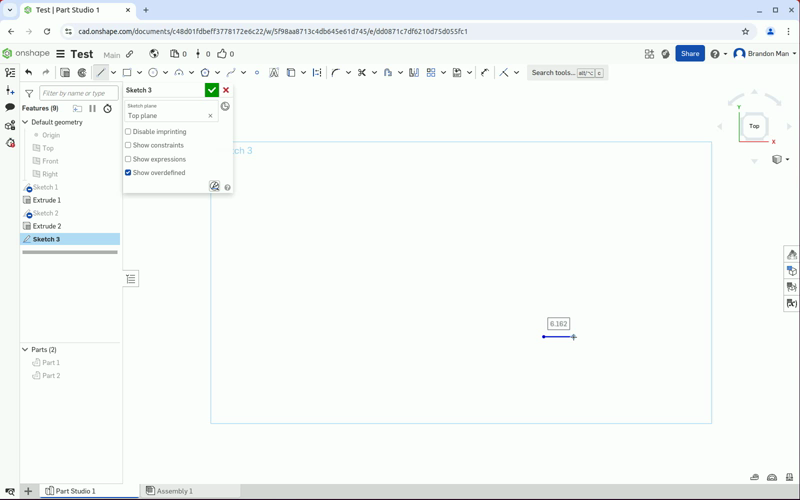
mouse_move(573, 218)
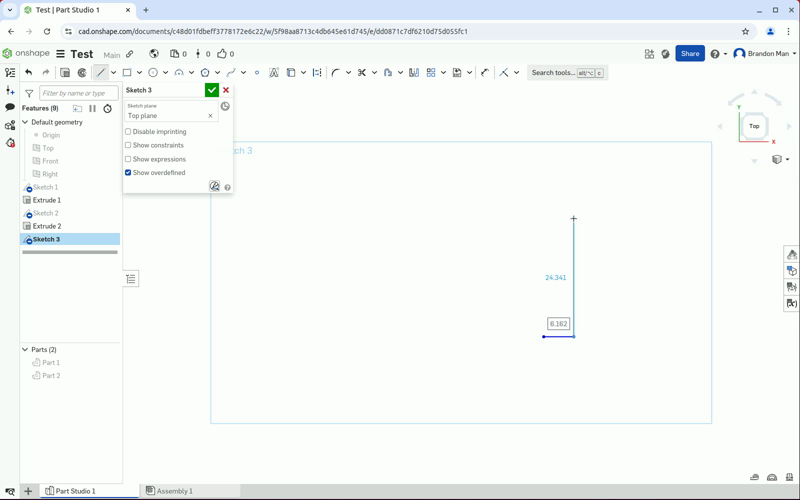
click(573, 218)
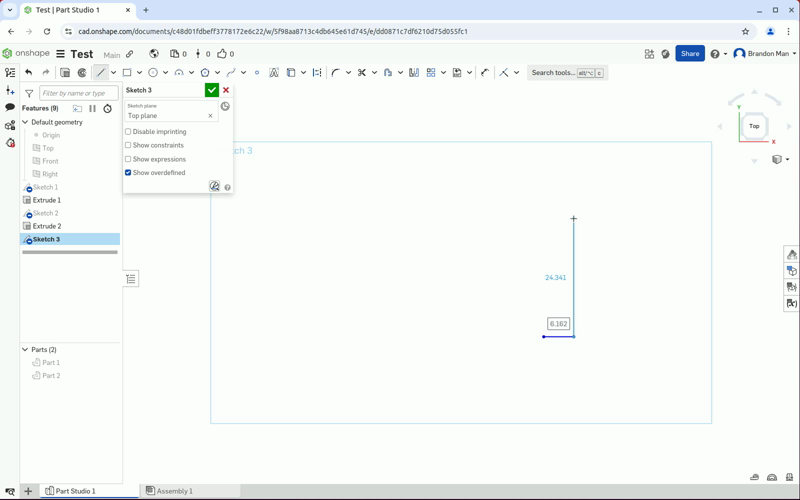
key_up(shift)
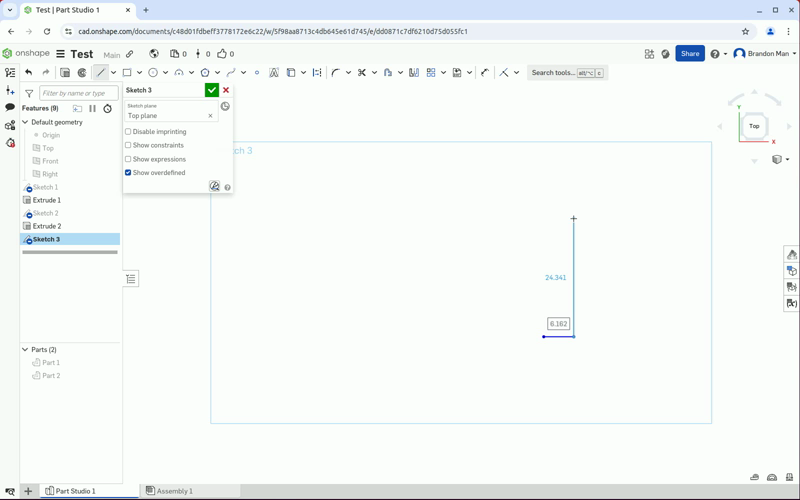
key_down(shift)
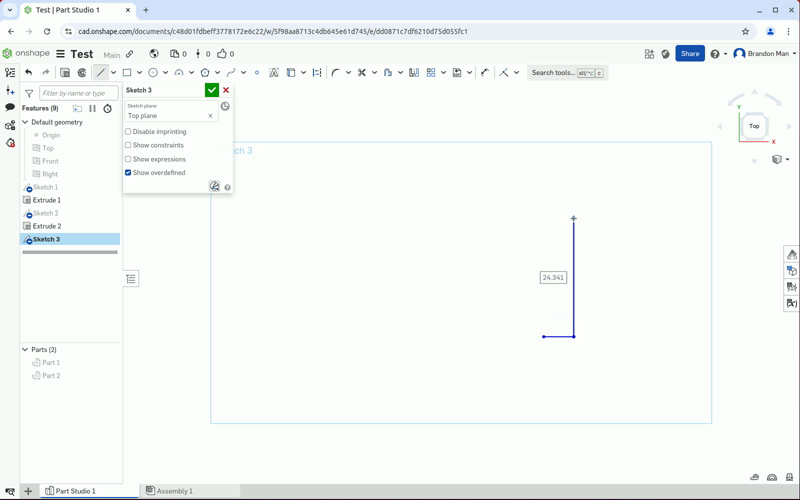
mouse_move(589, 218)
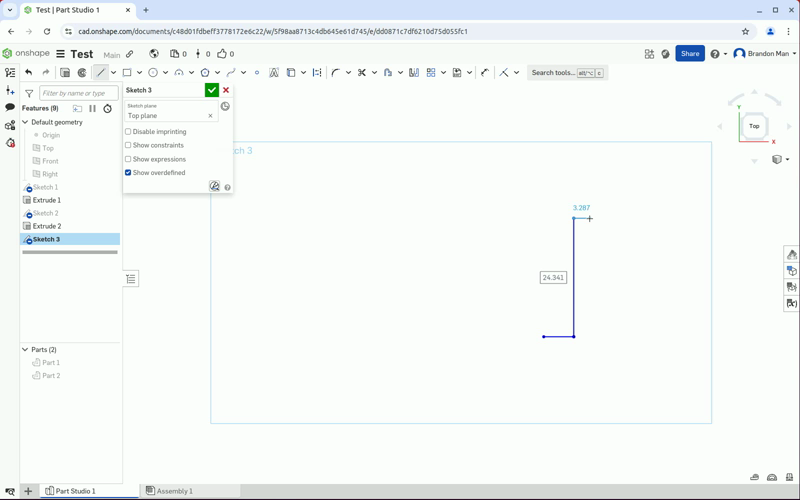
mouse_move(543, 218)
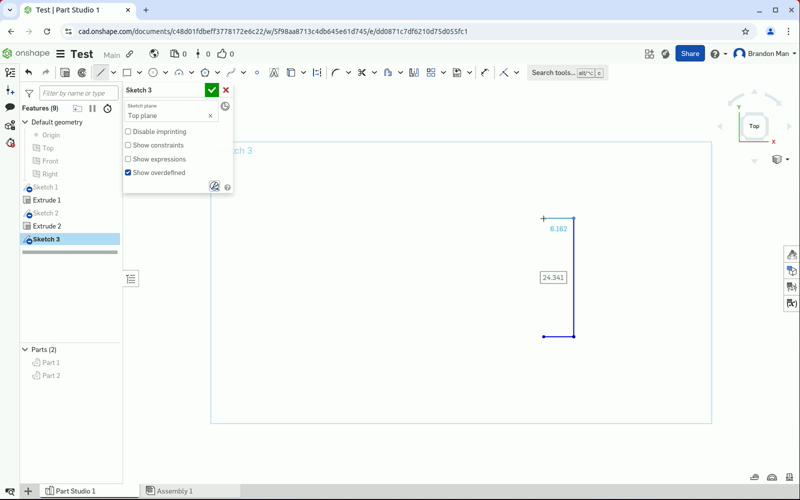
click(543, 218)
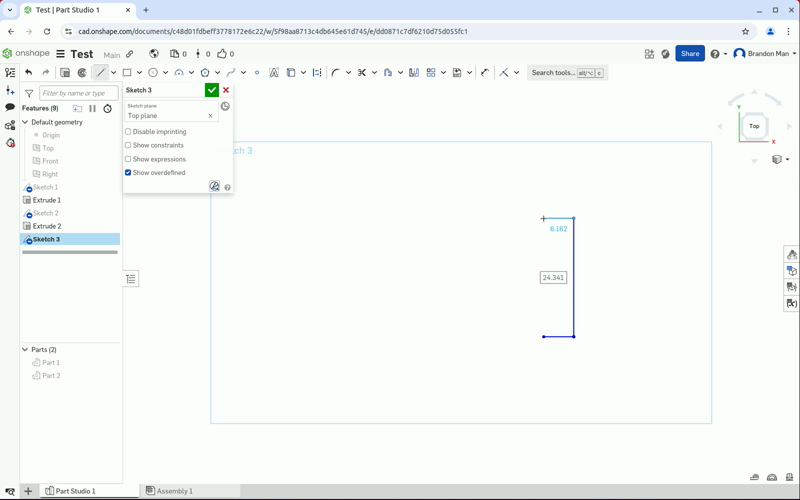
key_up(shift)
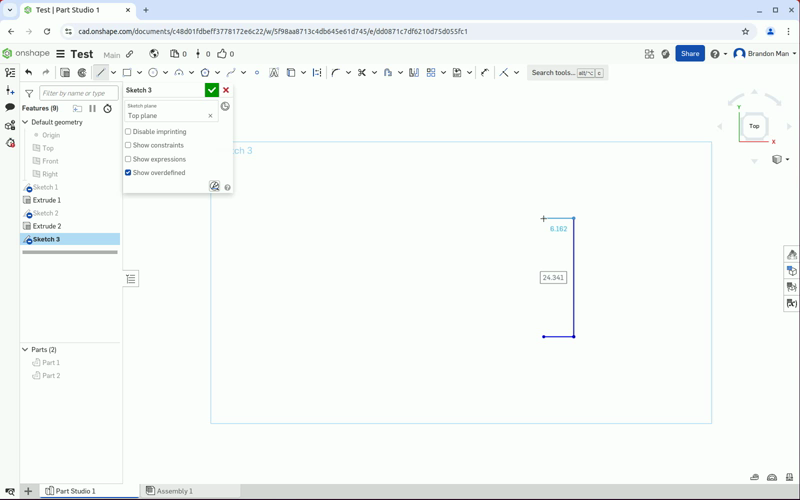
key_down(shift)
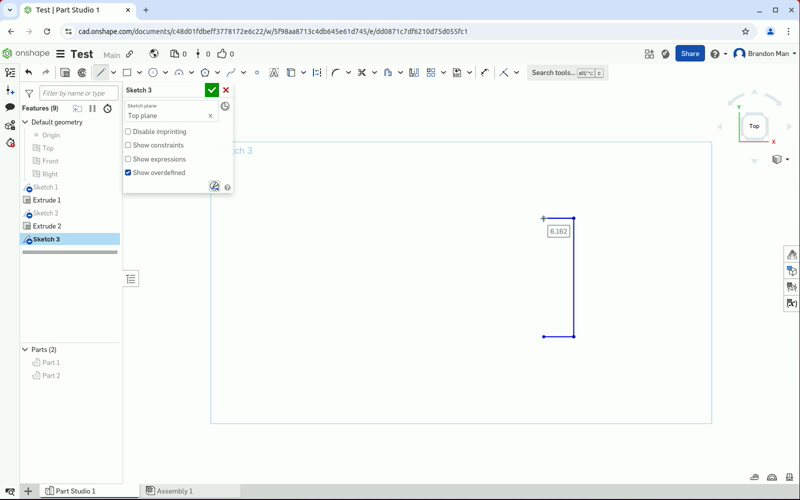
mouse_move(543, 336)
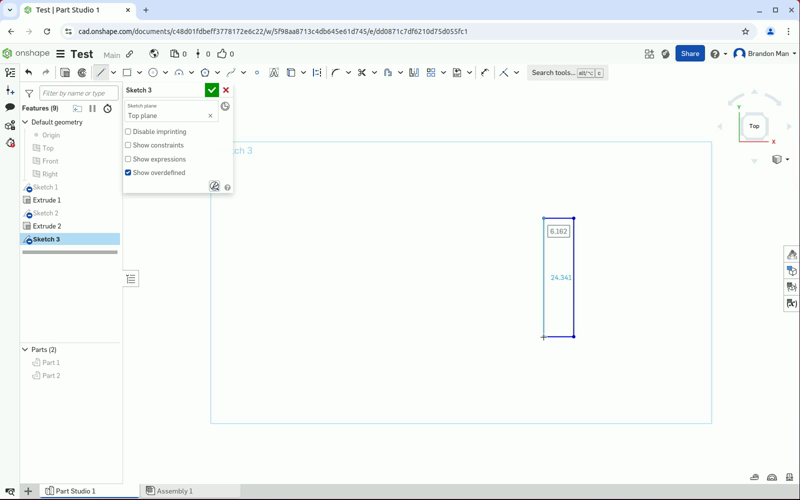
key_up(shift)
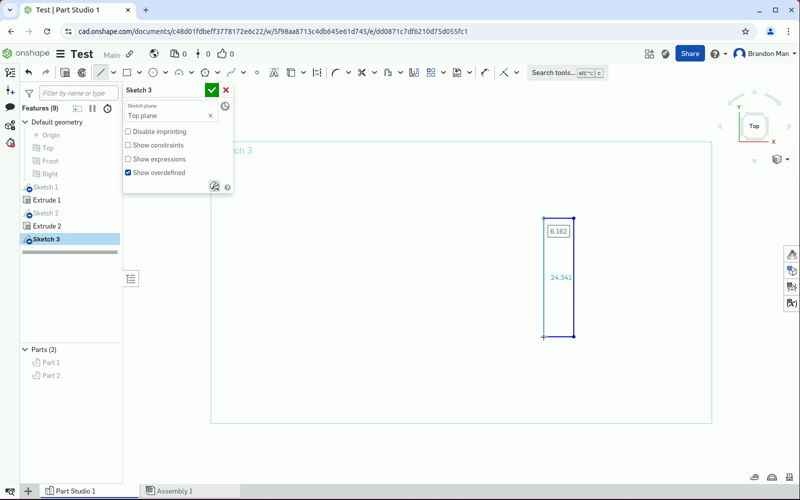
click(543, 336)
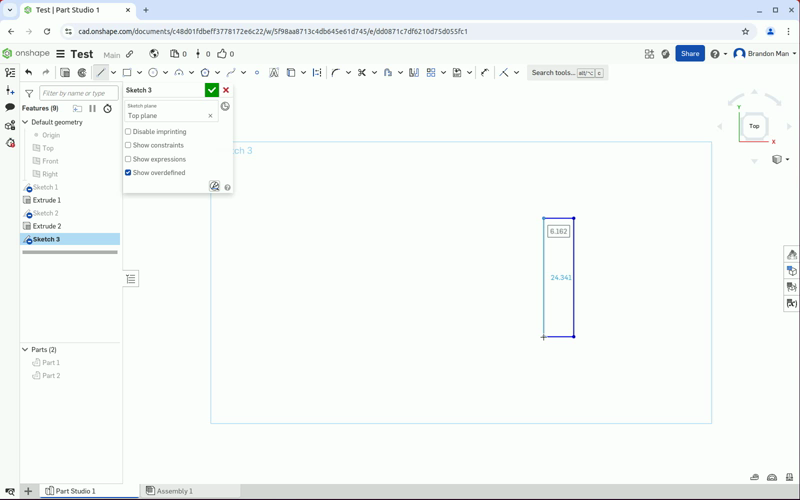
key(esc)
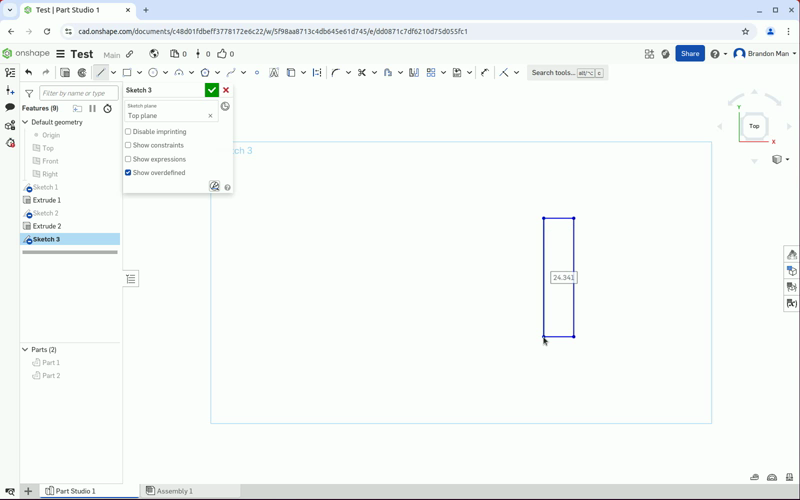
mouse_move(569, 229)
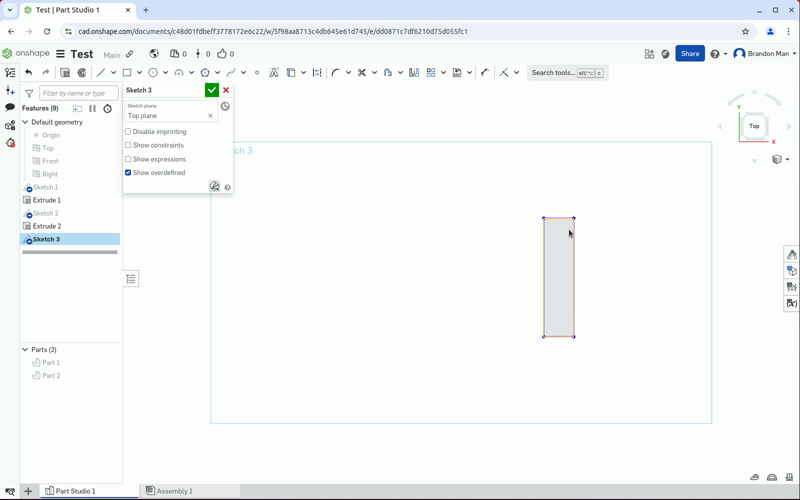
click(569, 229)
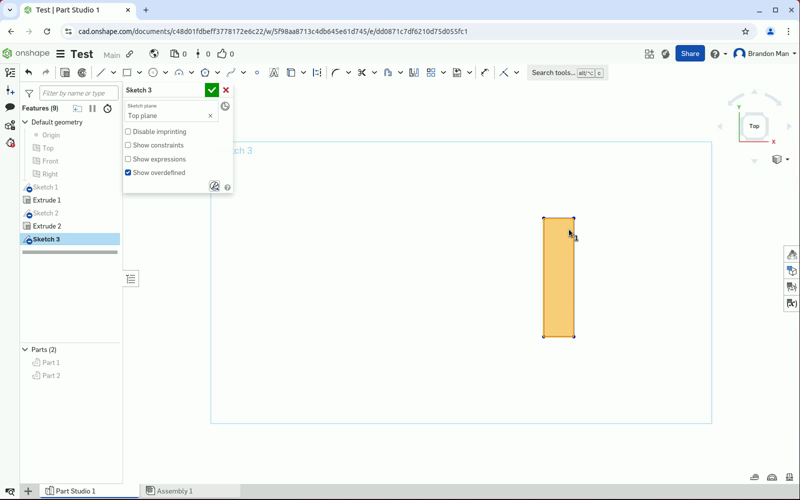
mouse_move(73, 352)
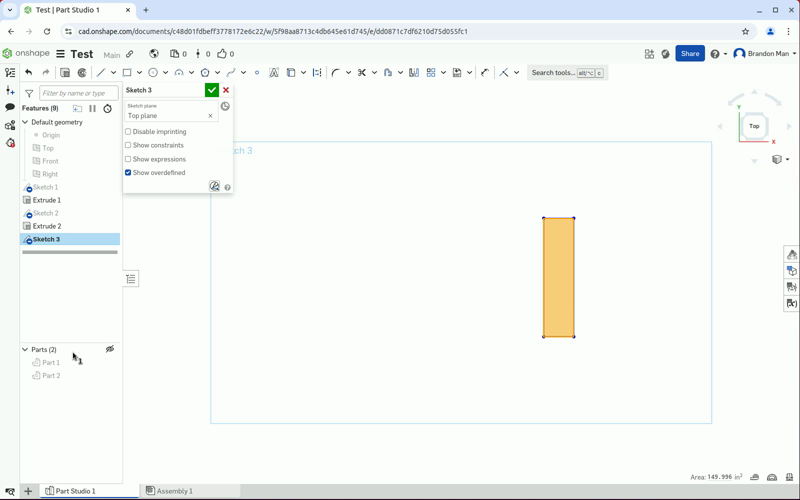
key(shift+y)
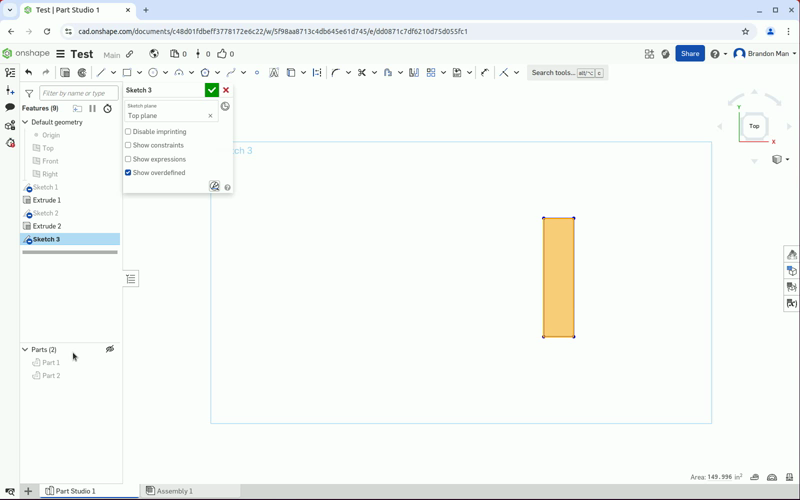
key(shift+e)
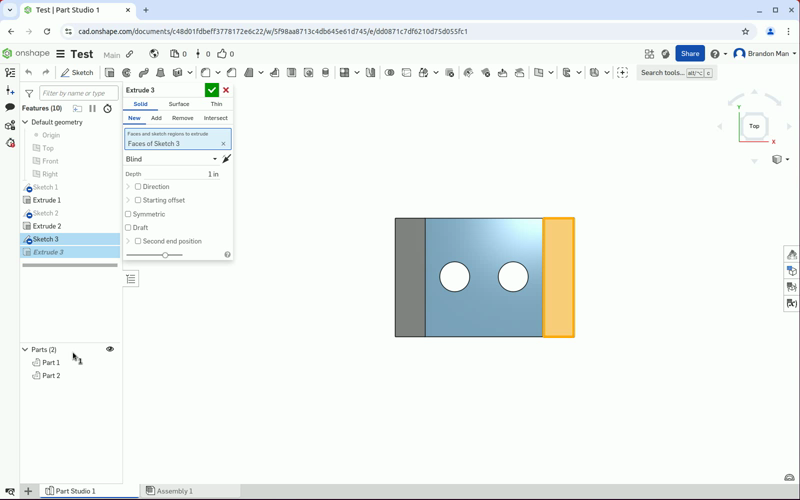
mouse_move(143, 106)
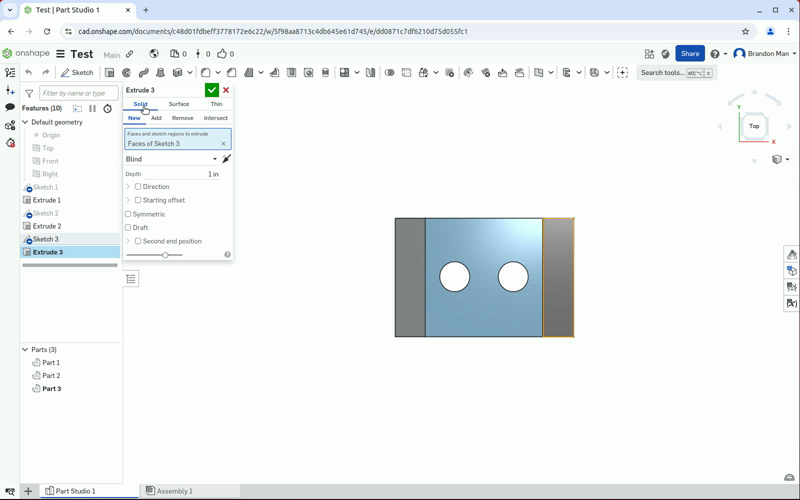
click(143, 106)
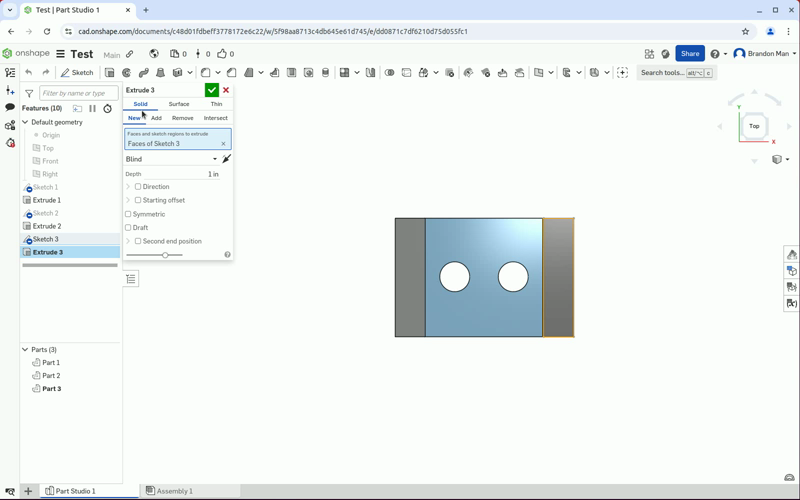
mouse_move(137, 120)
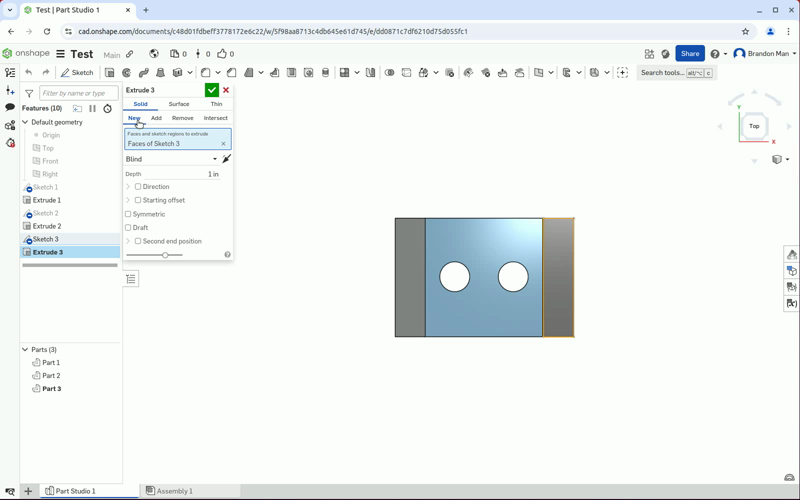
click(137, 120)
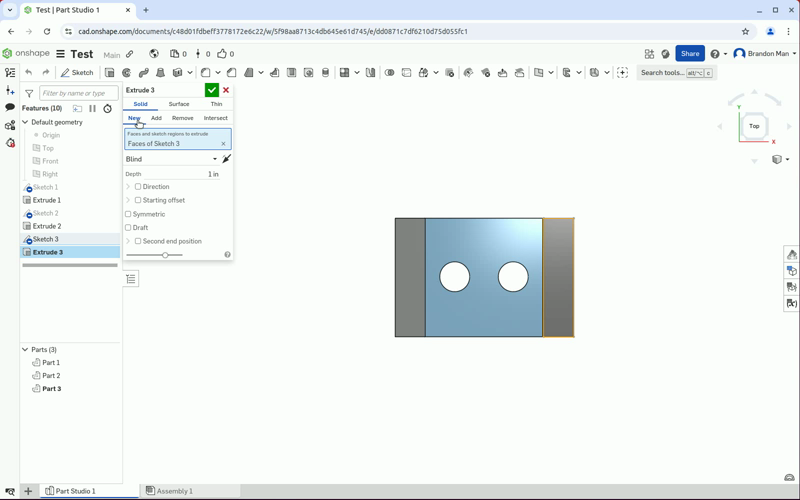
key(tab, 4)
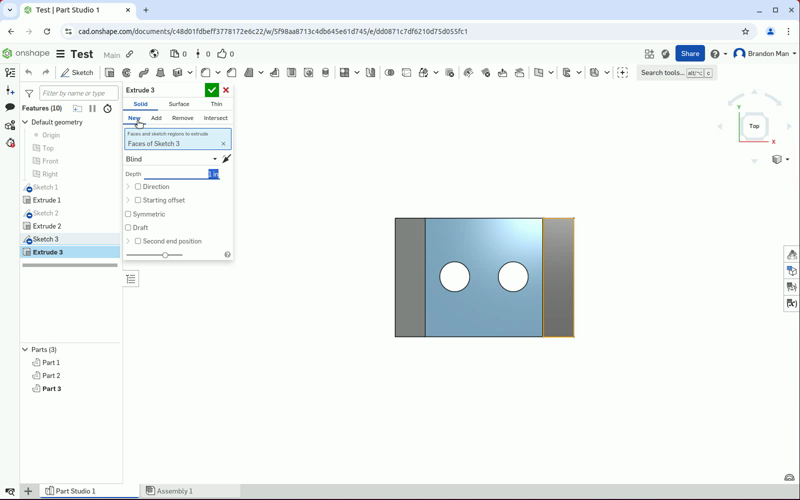
text(18.294)
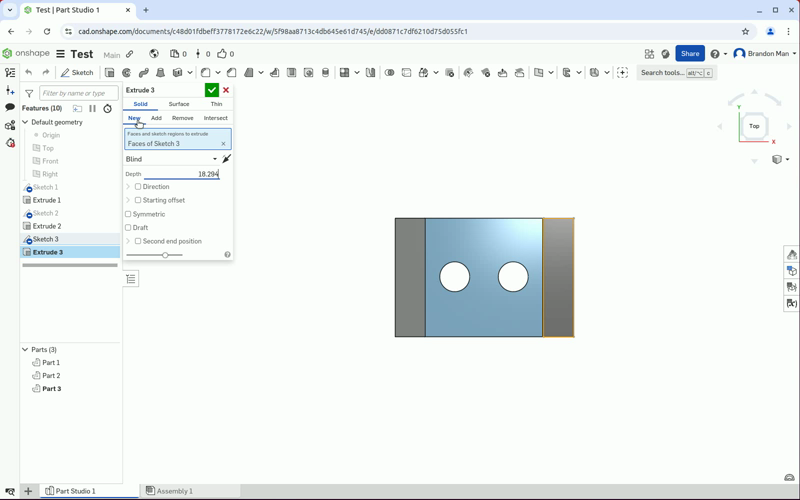
key(enter)
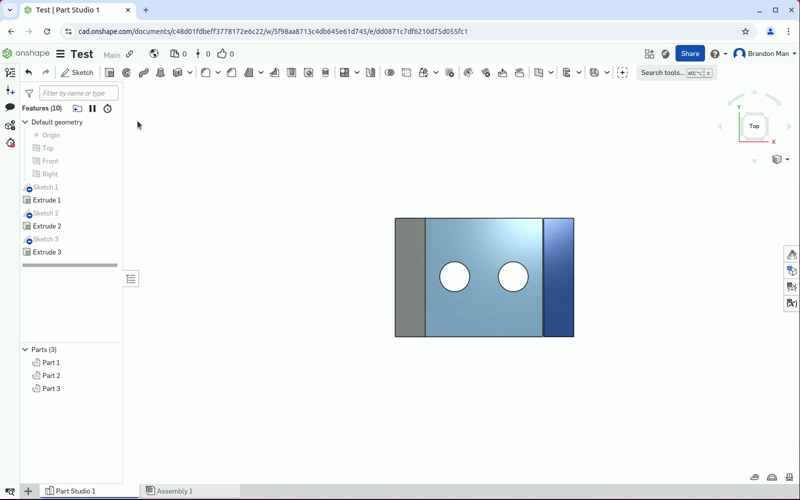
key(shift+h)
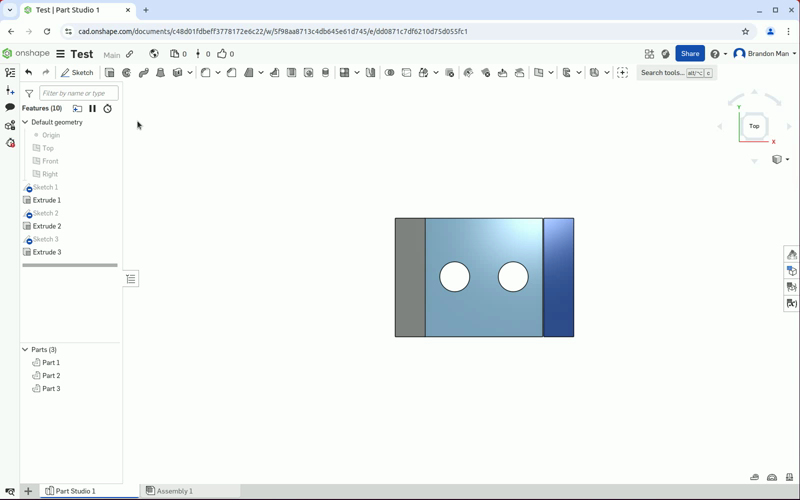
key(shift+h)
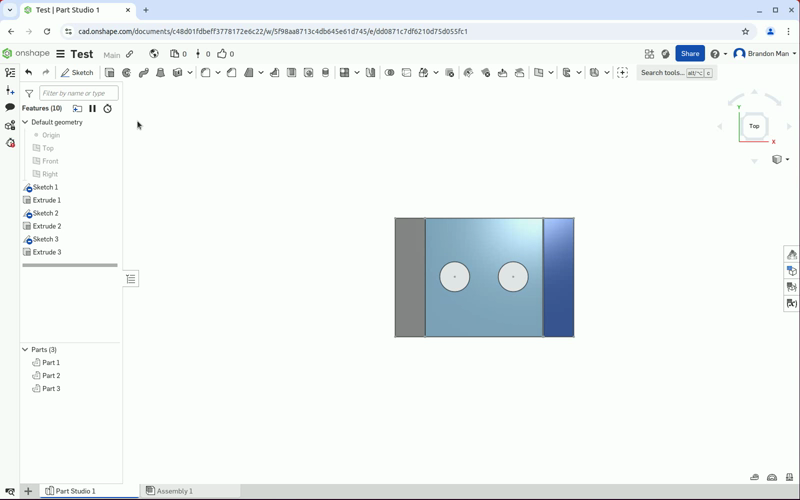
key(shift+7)
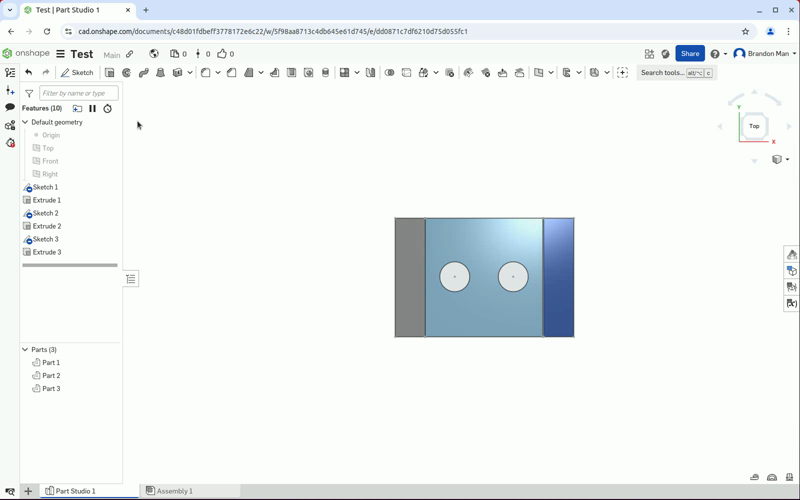
key(up, 3)
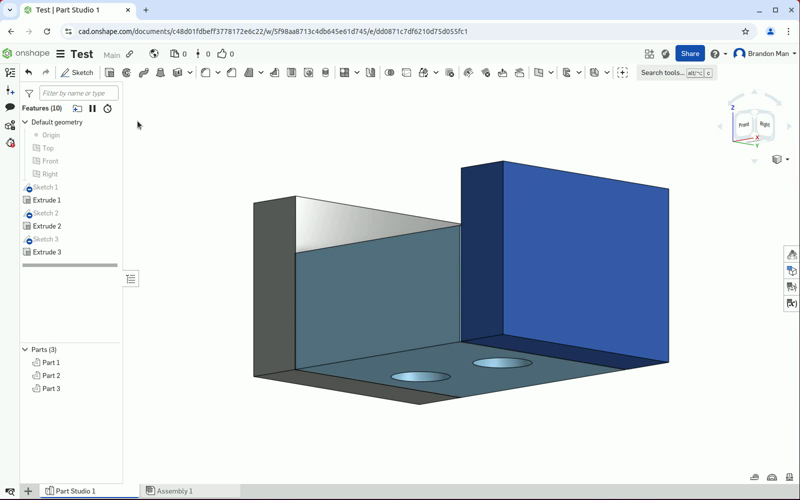
key(left, 3)
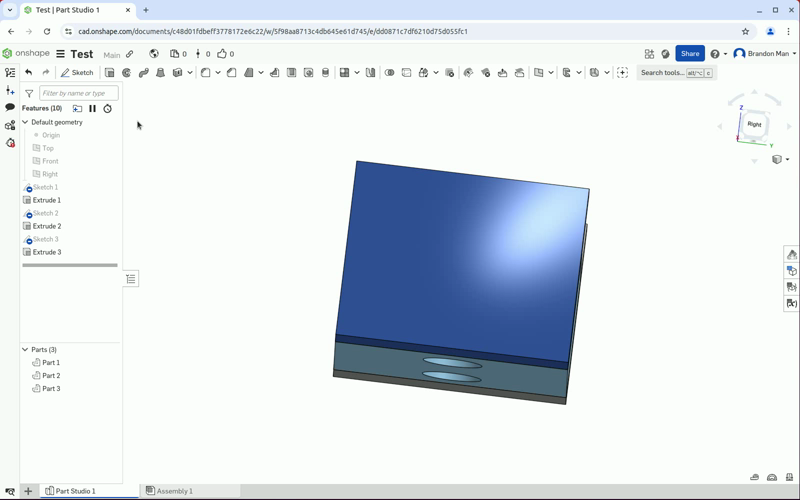
key(right, 3)
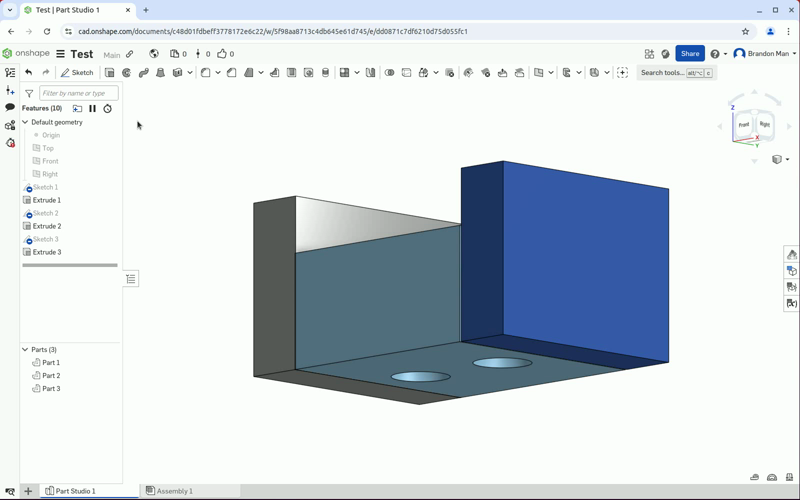
key(down, 3)
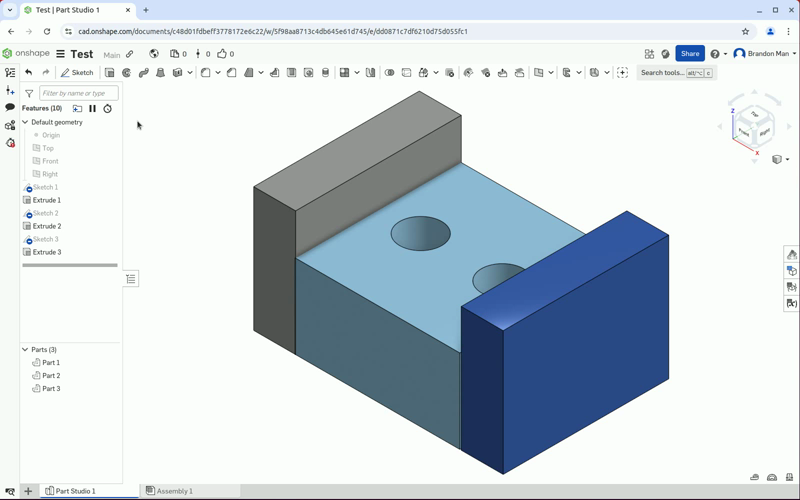
mouse_move(73, 189)
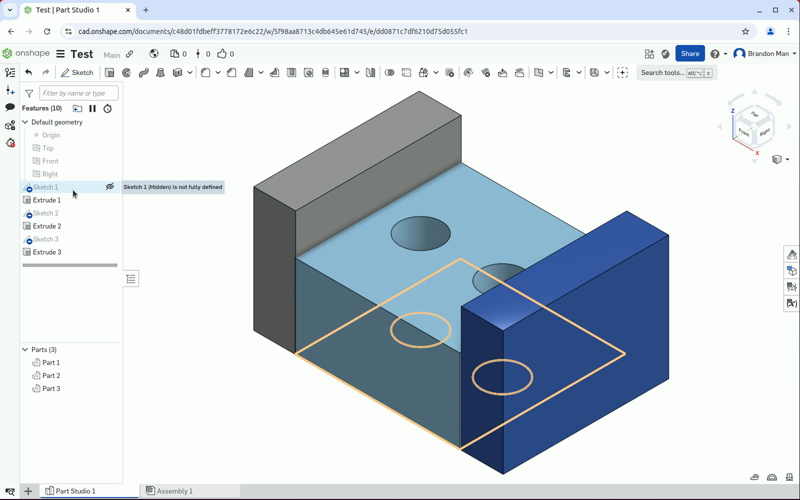
click(73, 189)